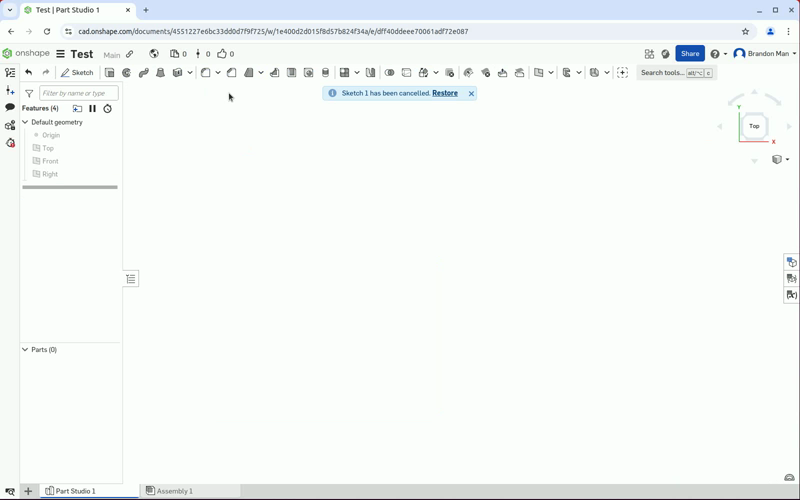
key(shift+h)
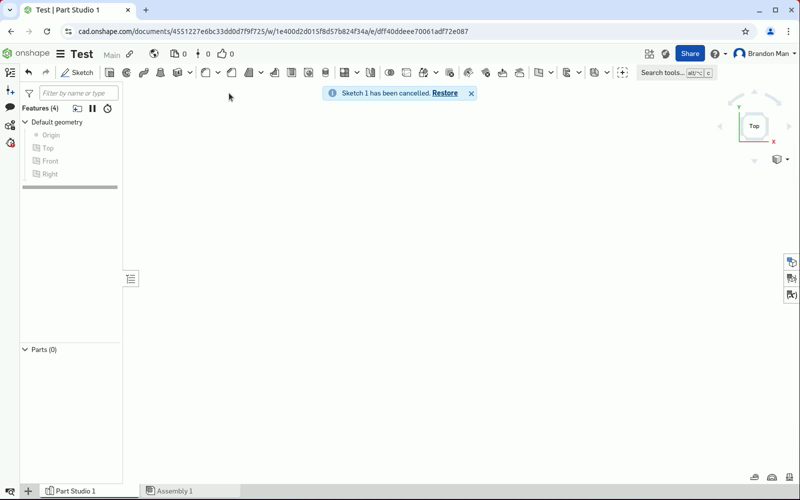
mouse_move(73, 352)
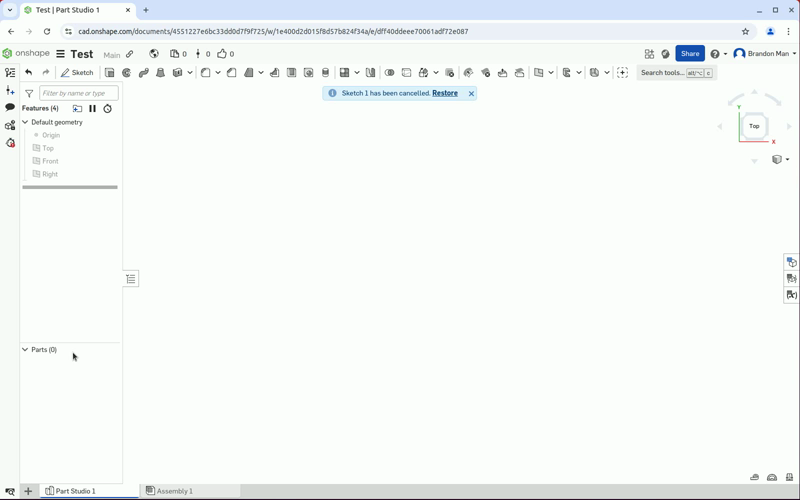
key(y)
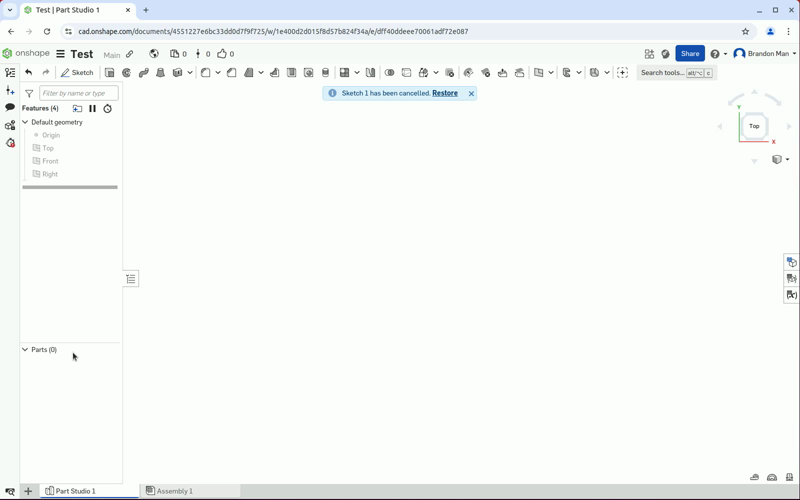
key(shift+p)
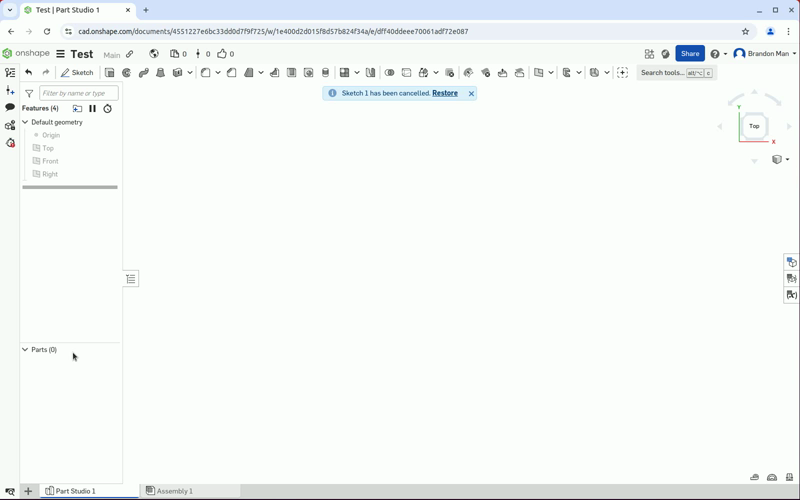
key(space)
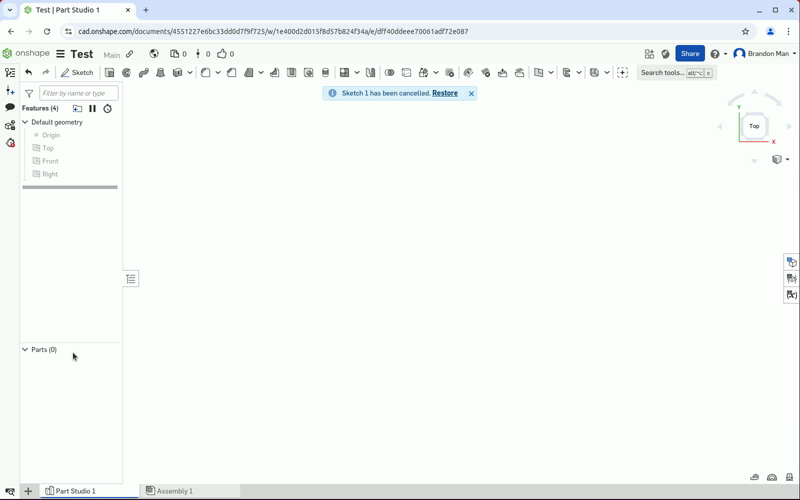
key_down(shift)
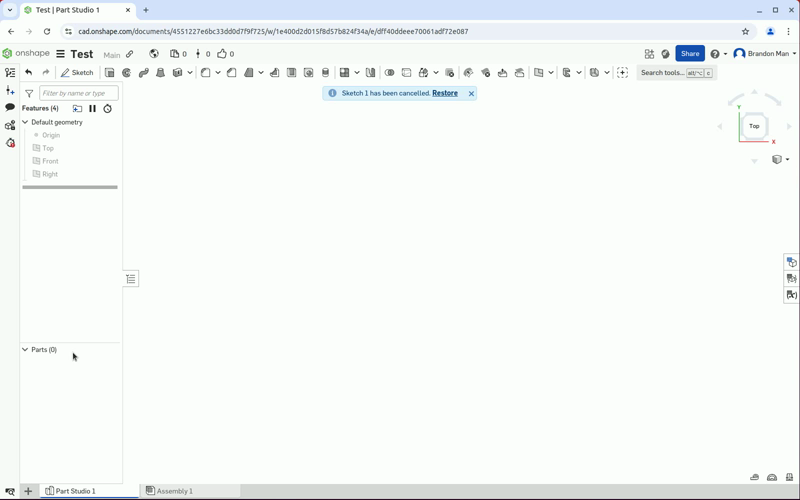
key(up)
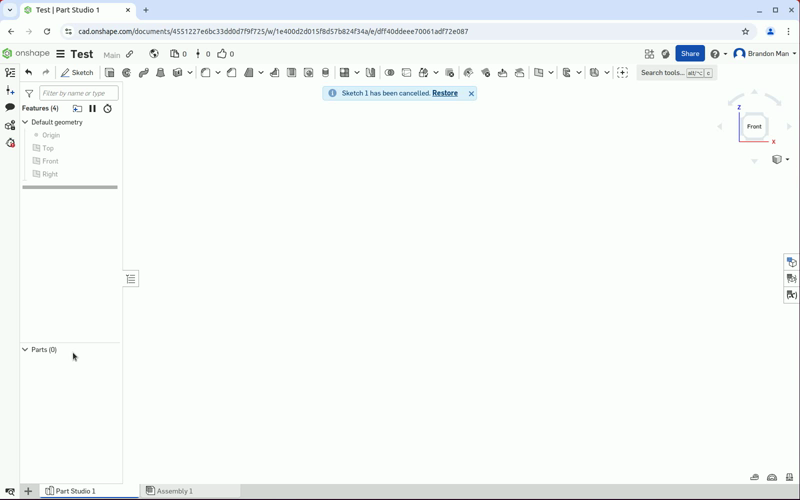
key_up(shift)
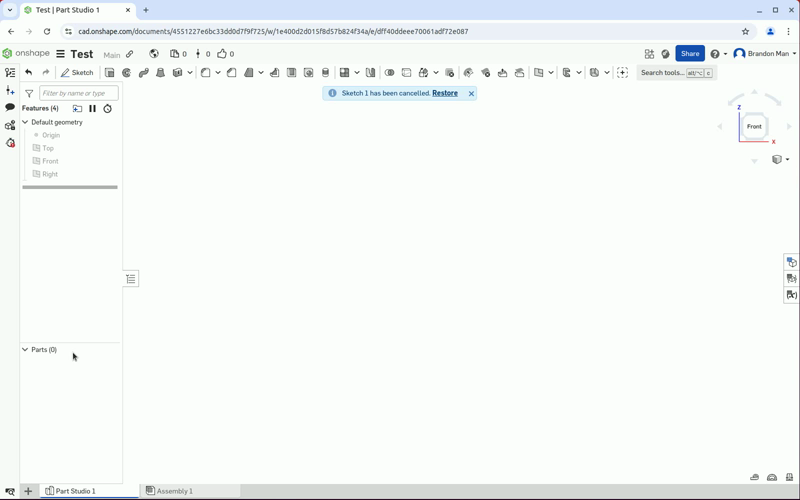
mouse_move(73, 352)
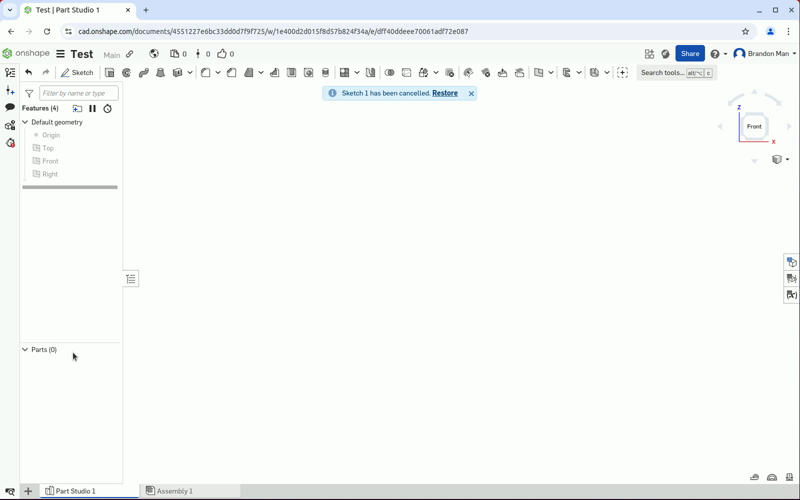
key(shift+y)
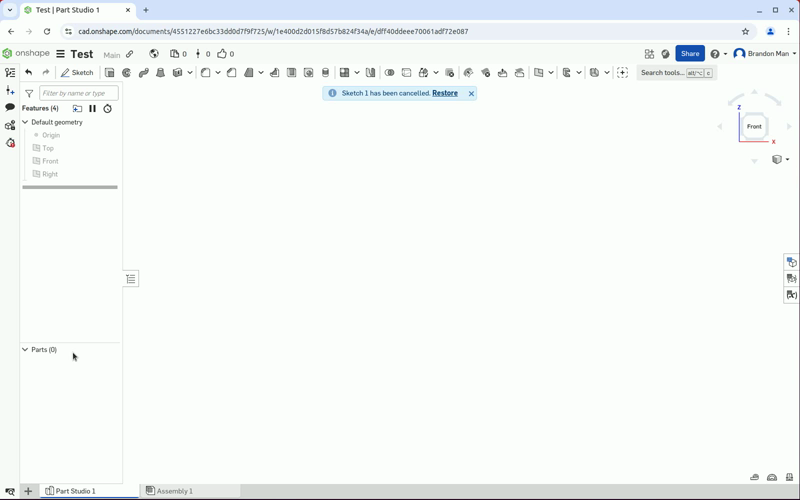
key(shift+s)
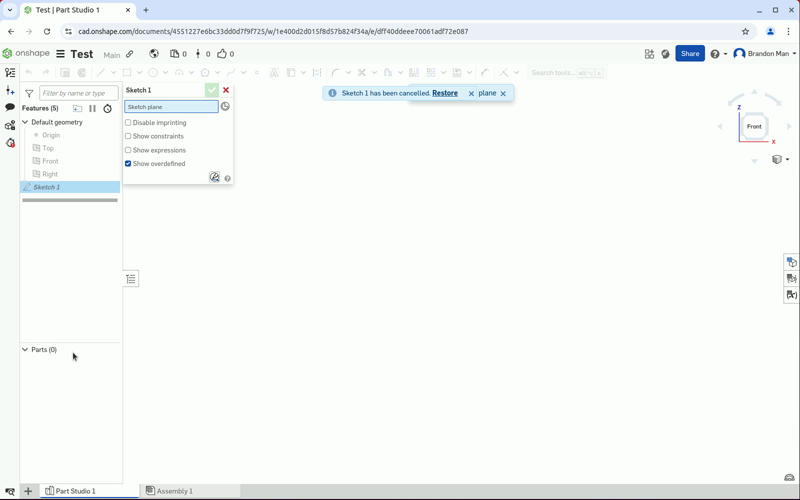
mouse_move(73, 163)
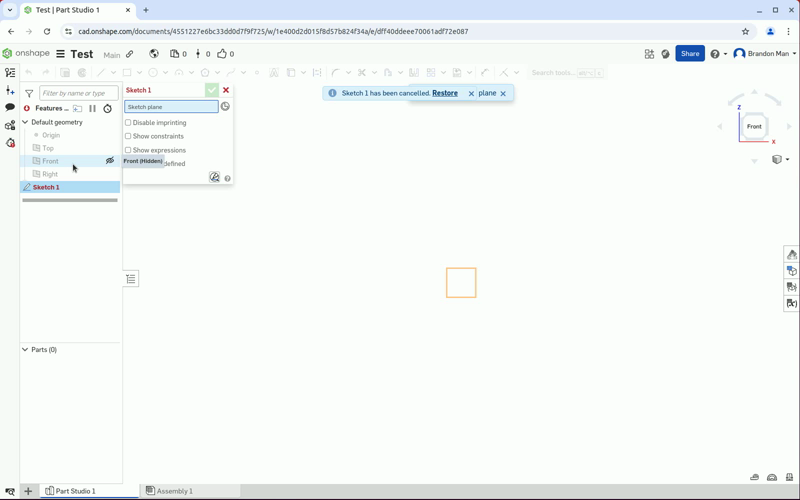
click(73, 163)
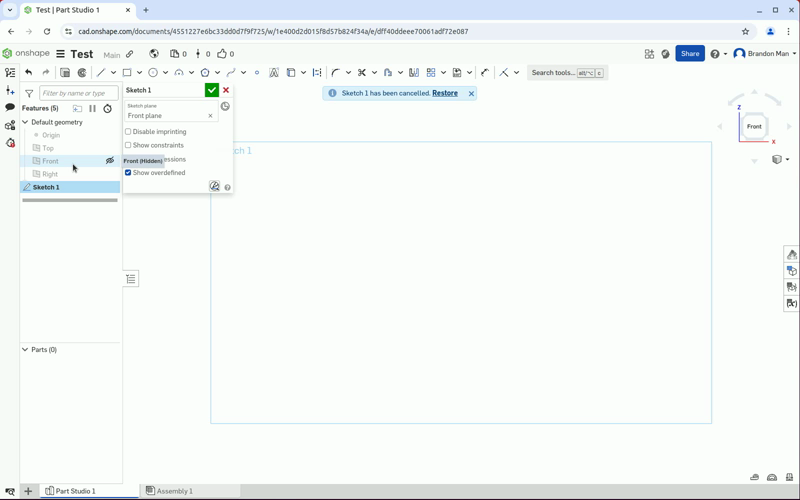
mouse_move(73, 352)
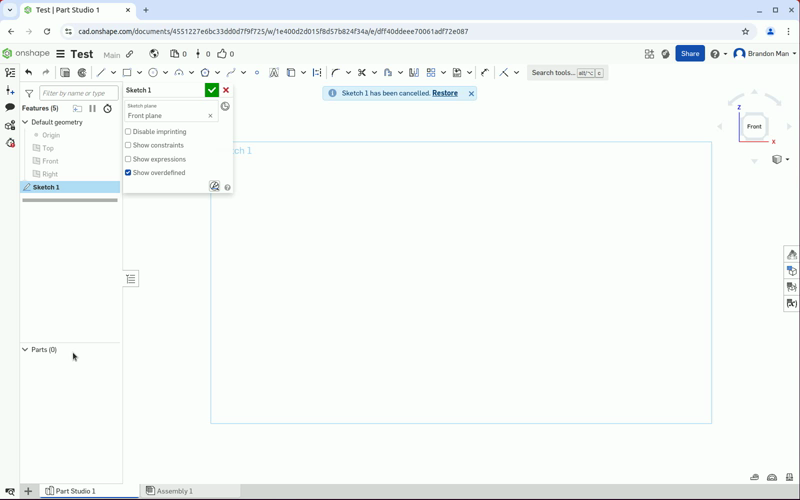
key(y)
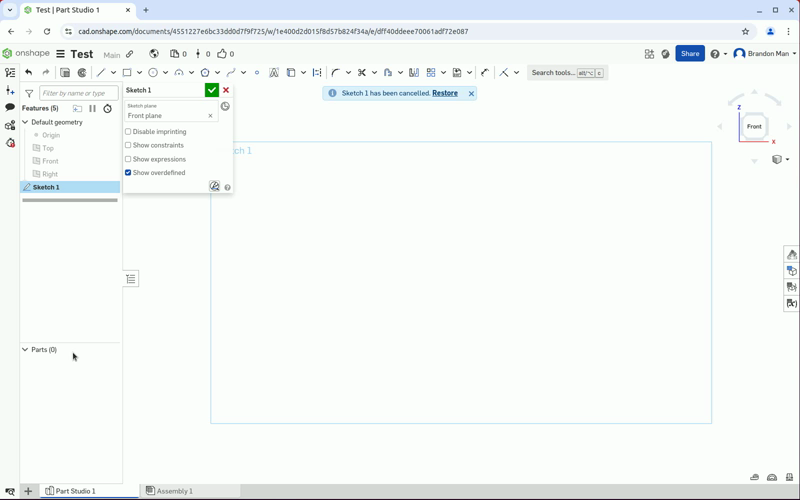
key(l)
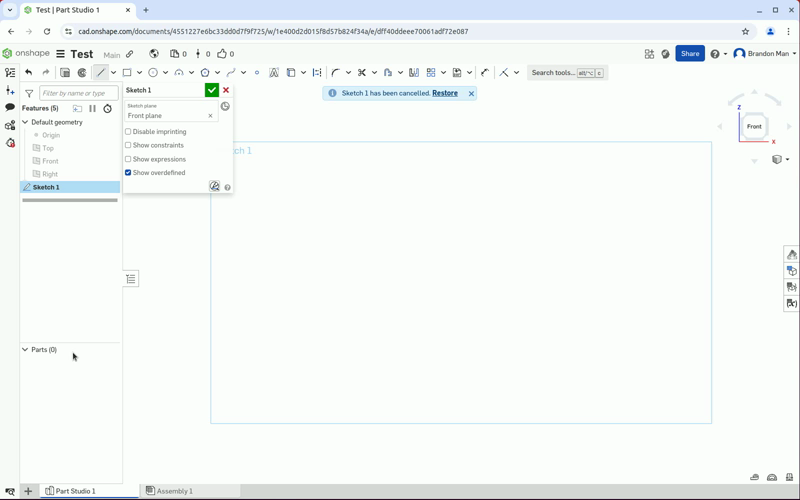
key_down(shift)
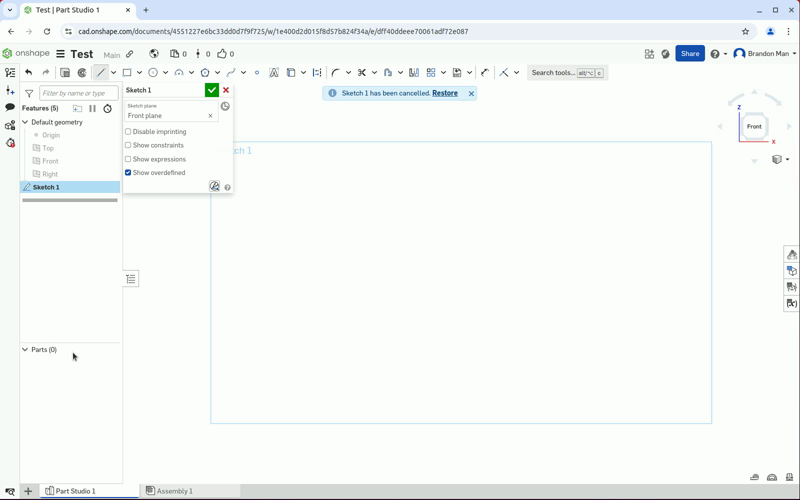
mouse_move(348, 282)
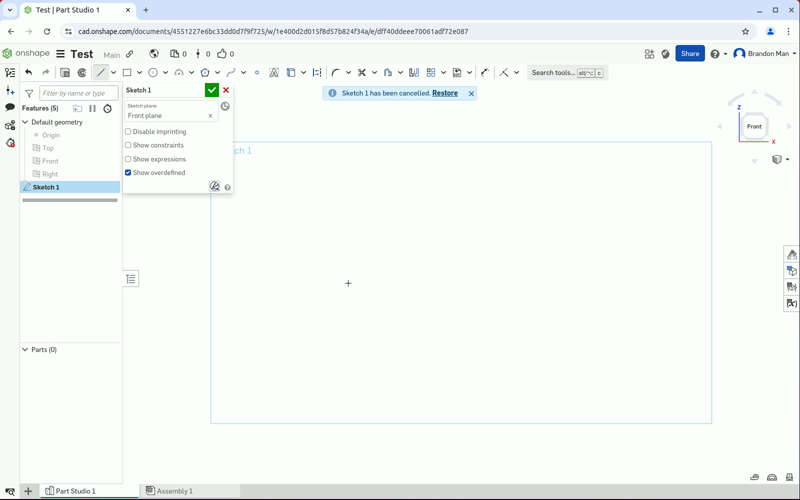
click(348, 282)
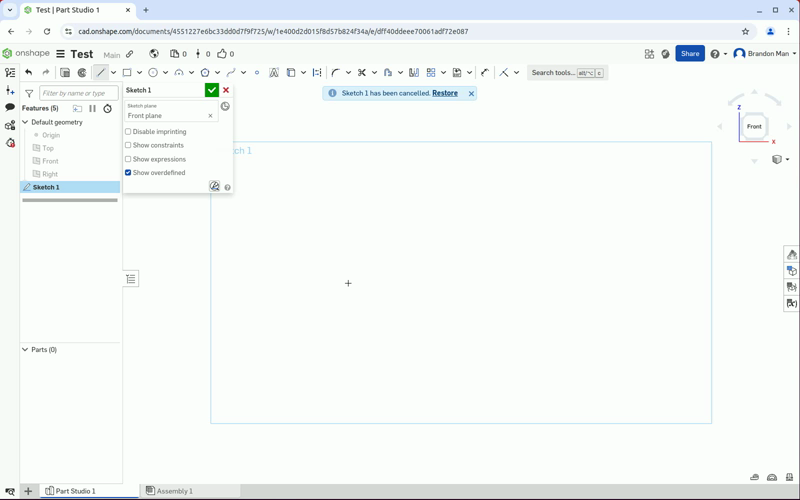
key_up(shift)
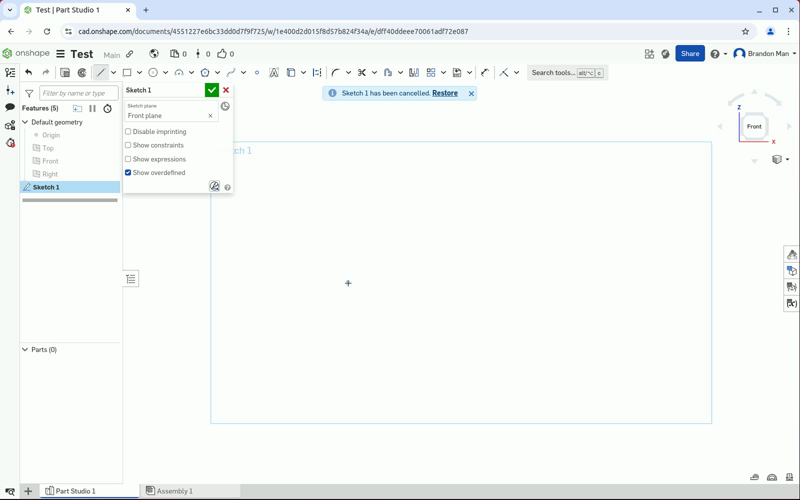
key_down(shift)
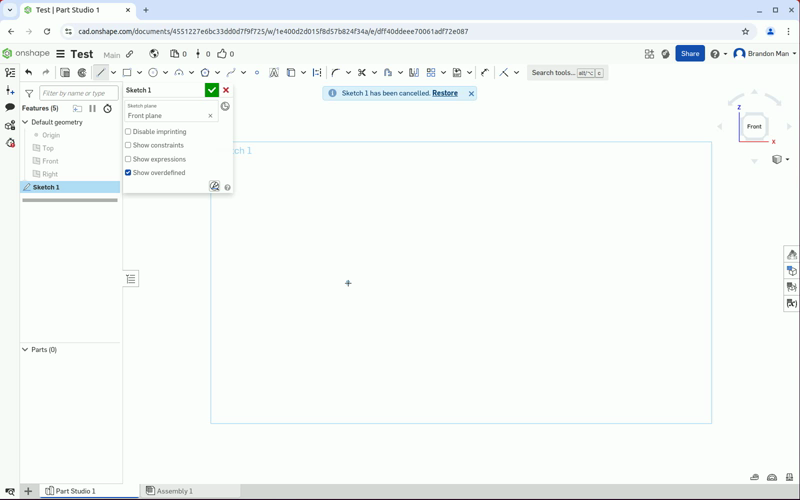
mouse_move(460, 282)
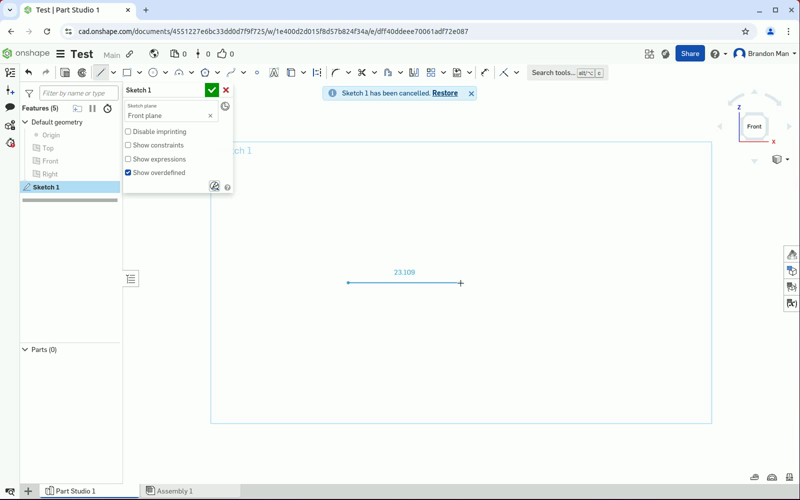
click(460, 282)
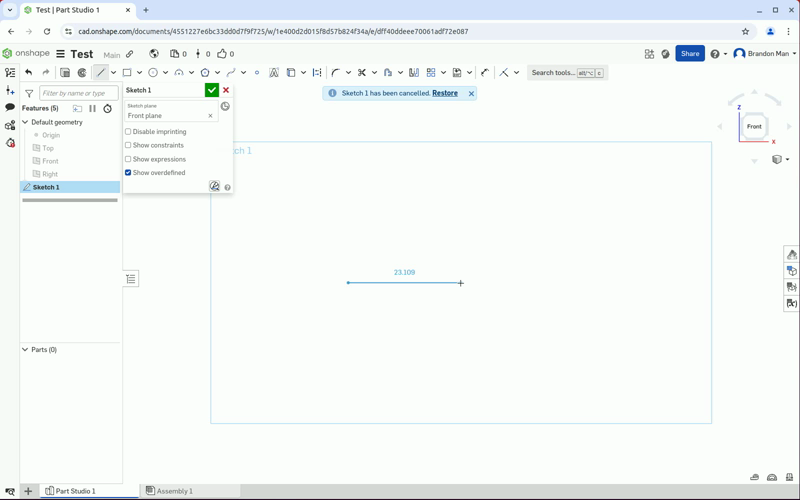
key_up(shift)
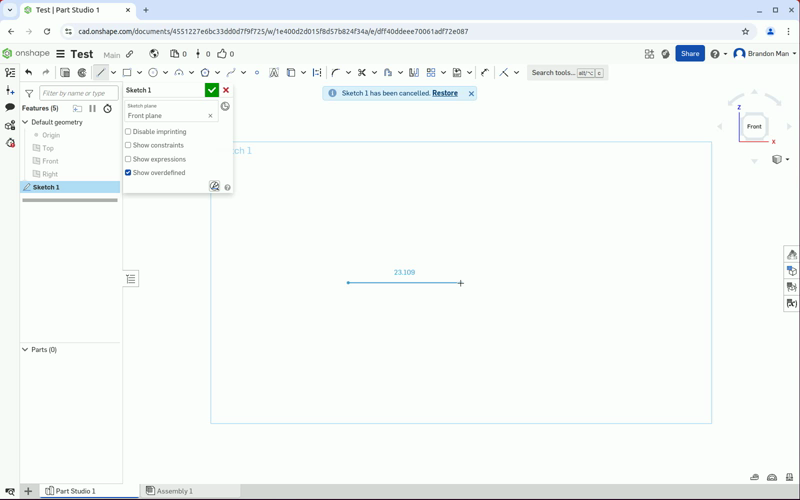
key_down(shift)
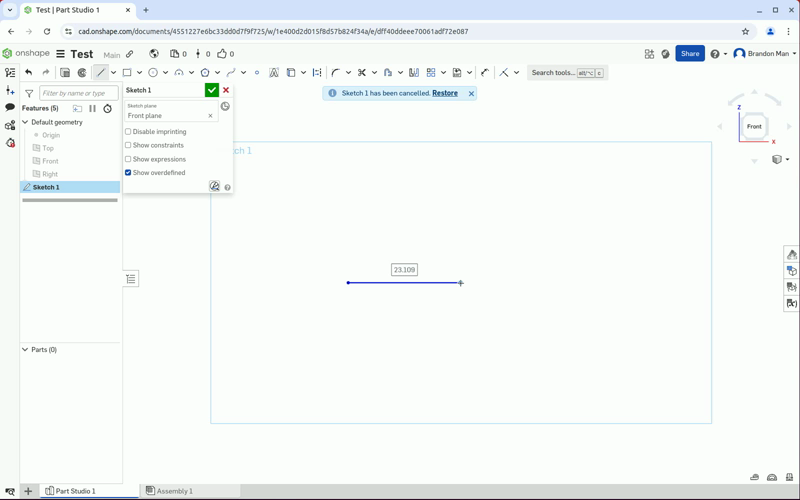
mouse_move(460, 215)
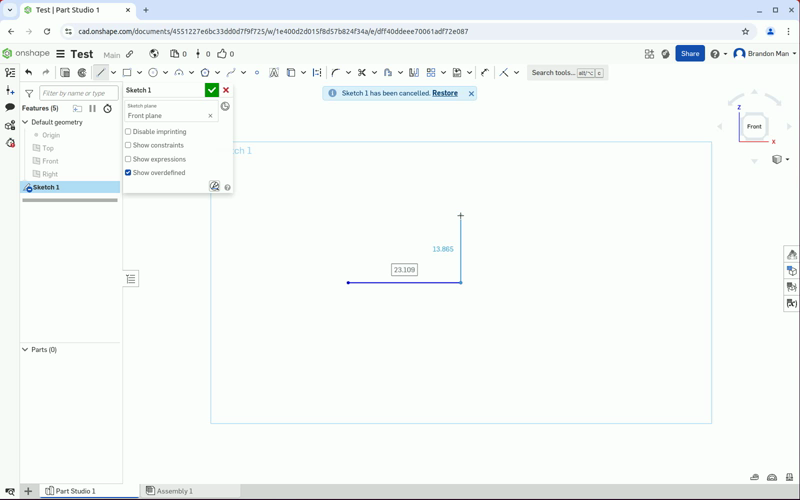
click(460, 215)
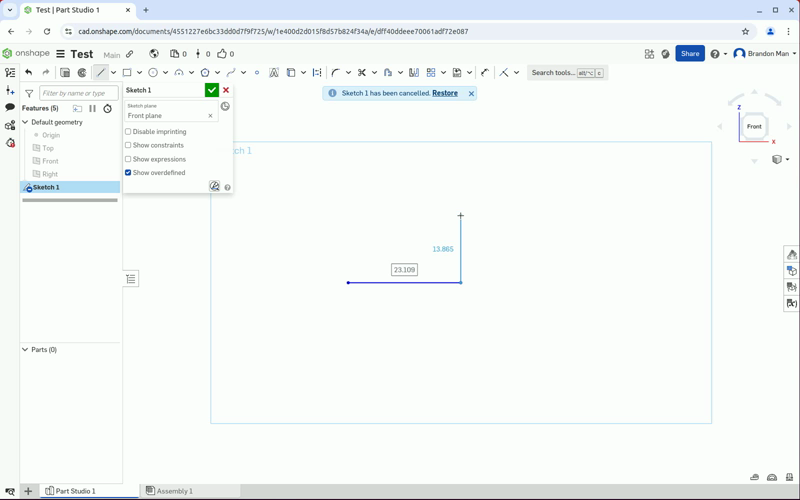
key_up(shift)
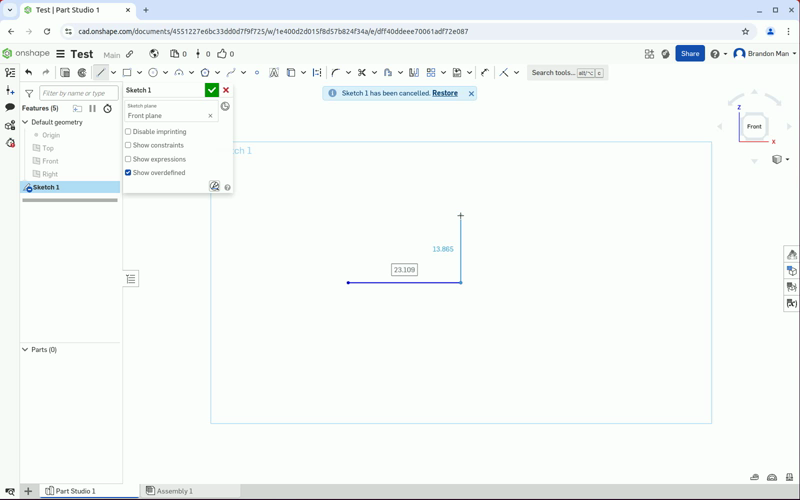
key_down(shift)
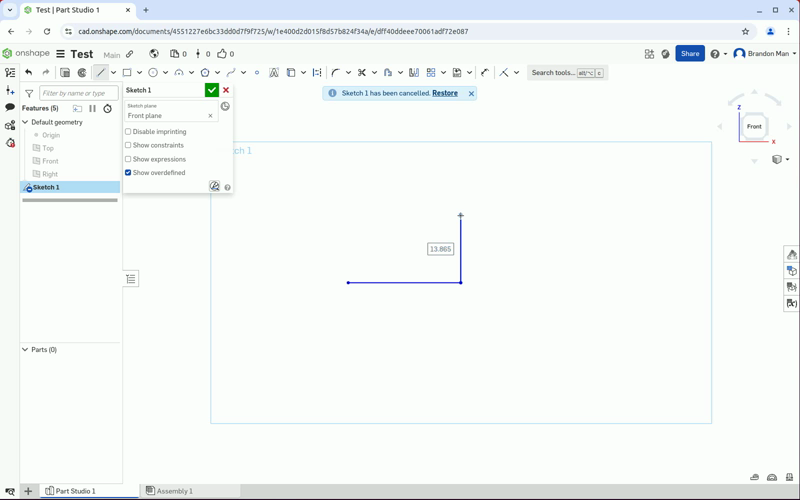
mouse_move(348, 215)
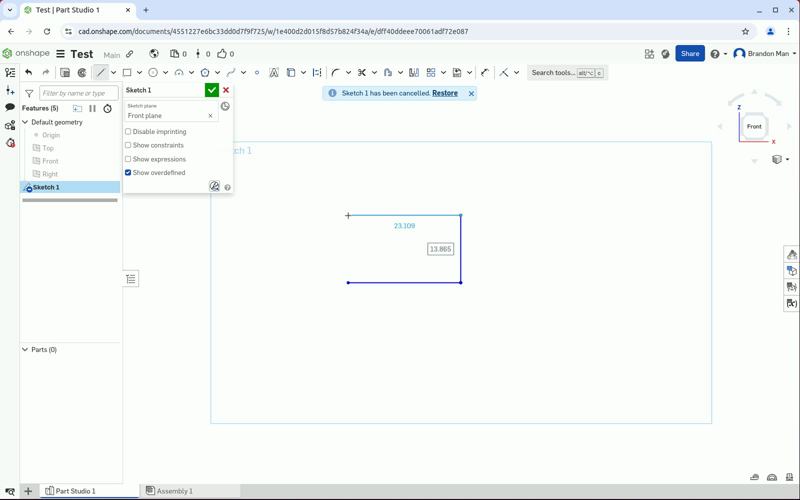
click(348, 215)
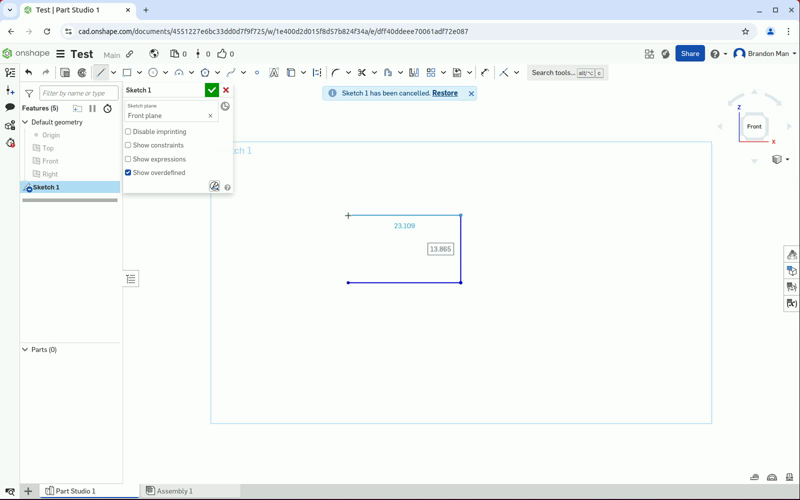
key_up(shift)
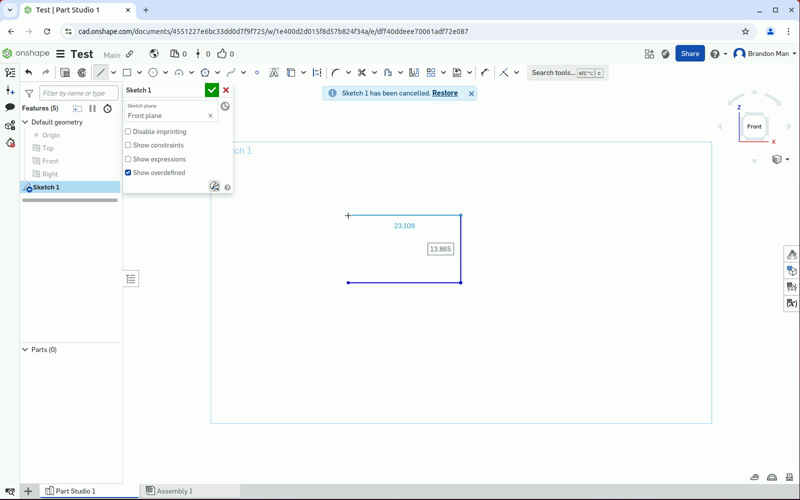
key_down(shift)
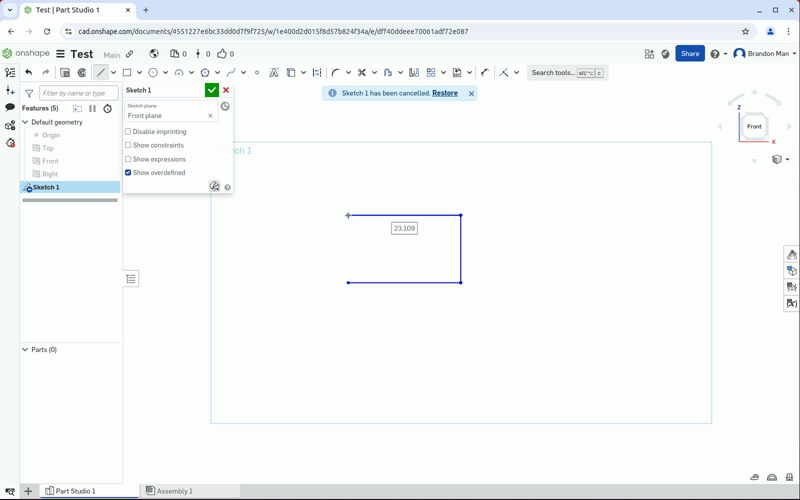
mouse_move(348, 282)
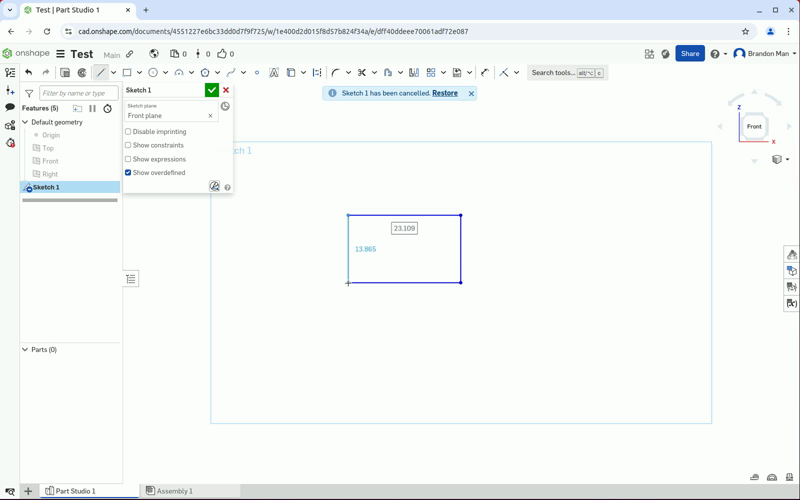
key_up(shift)
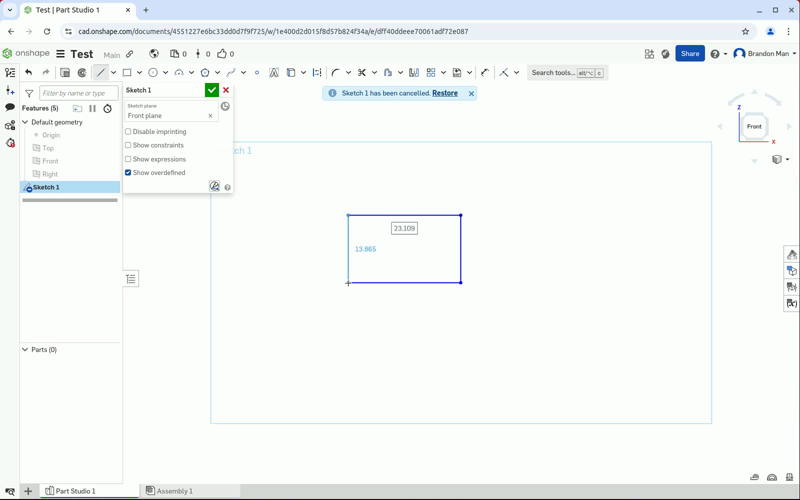
click(348, 282)
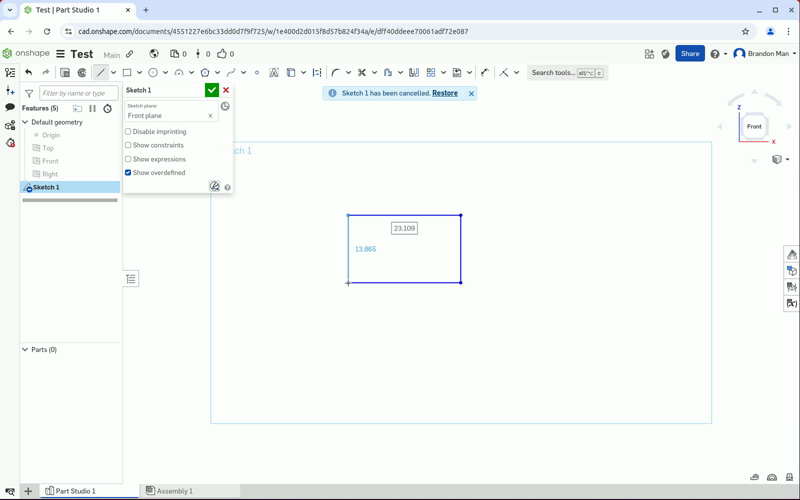
key(esc)
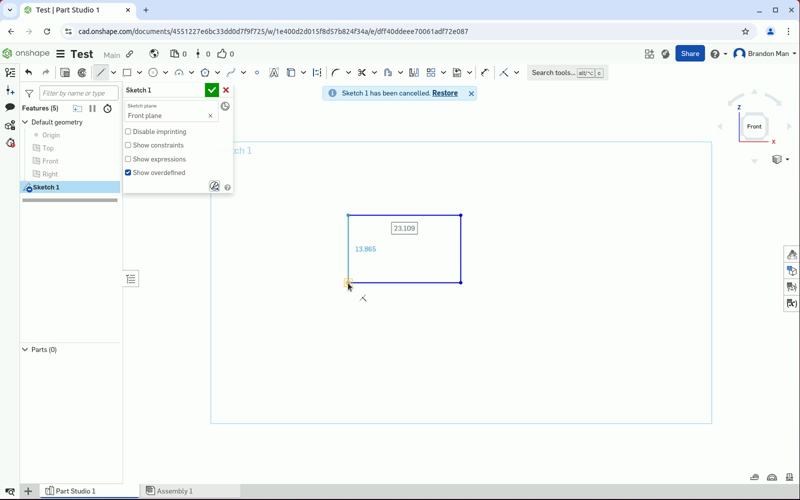
mouse_move(414, 262)
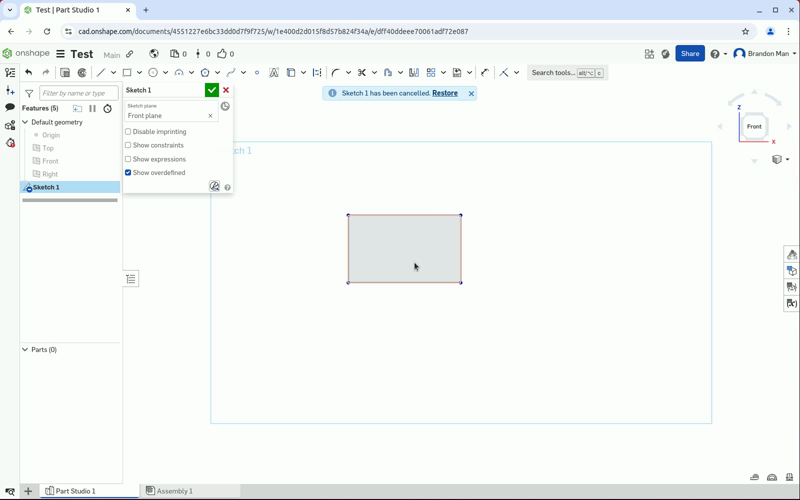
click(414, 262)
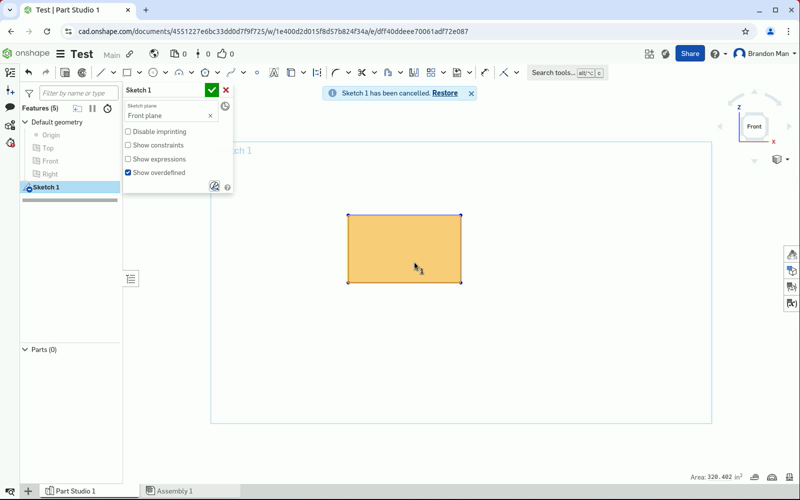
mouse_move(73, 352)
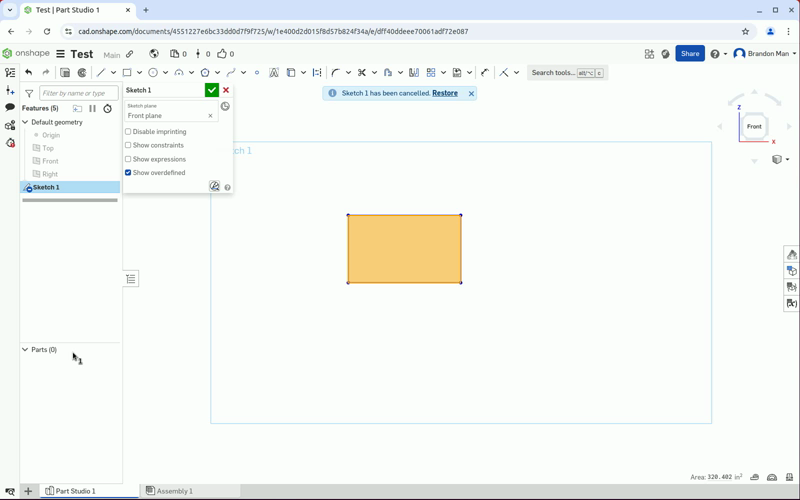
key(shift+y)
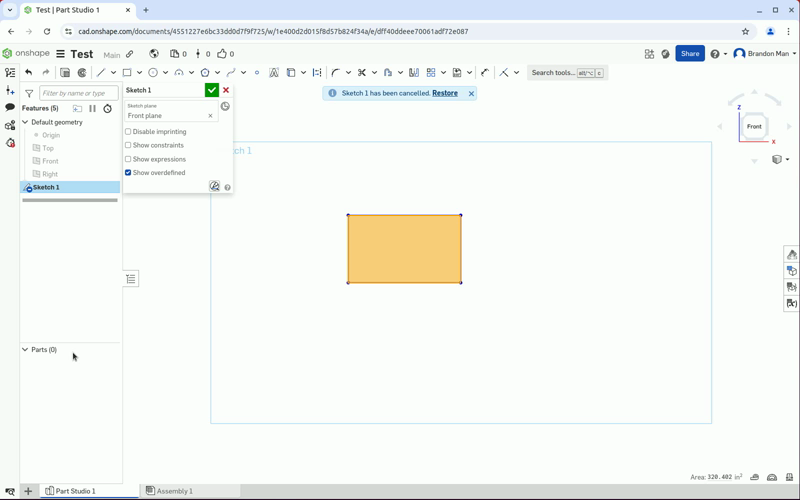
key(shift+e)
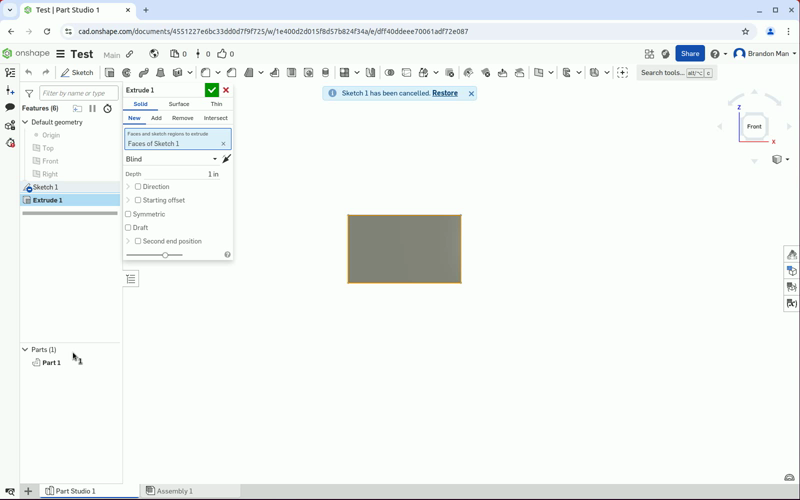
mouse_move(143, 106)
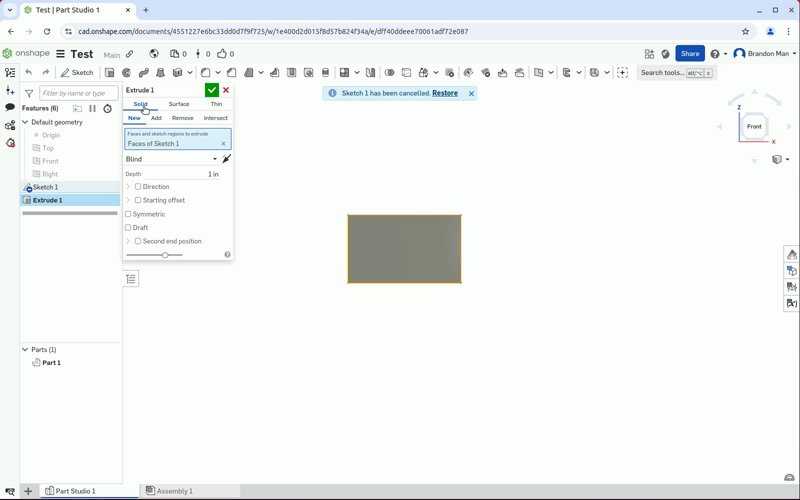
click(143, 106)
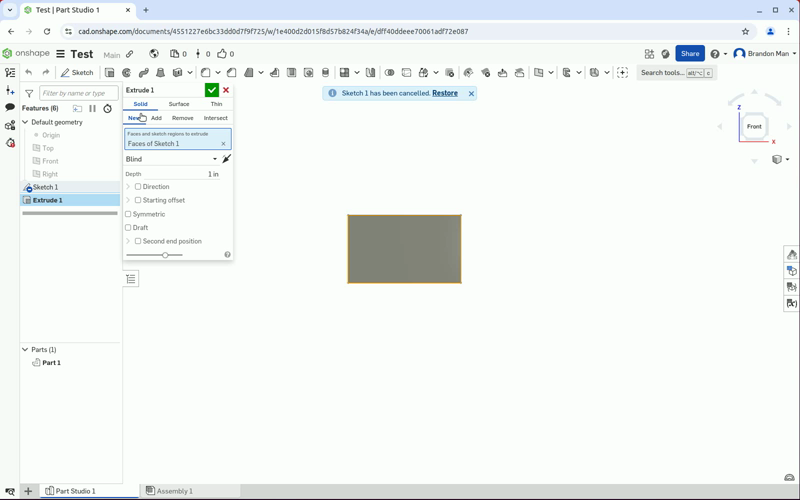
mouse_move(137, 120)
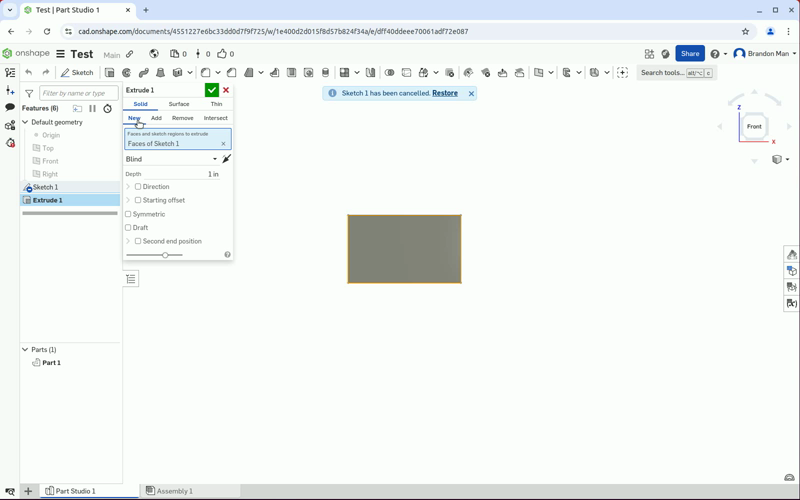
click(137, 120)
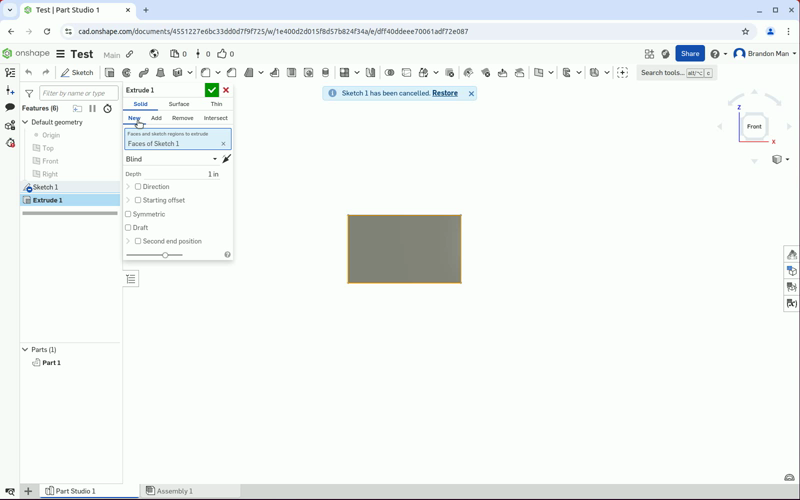
key(tab, 4)
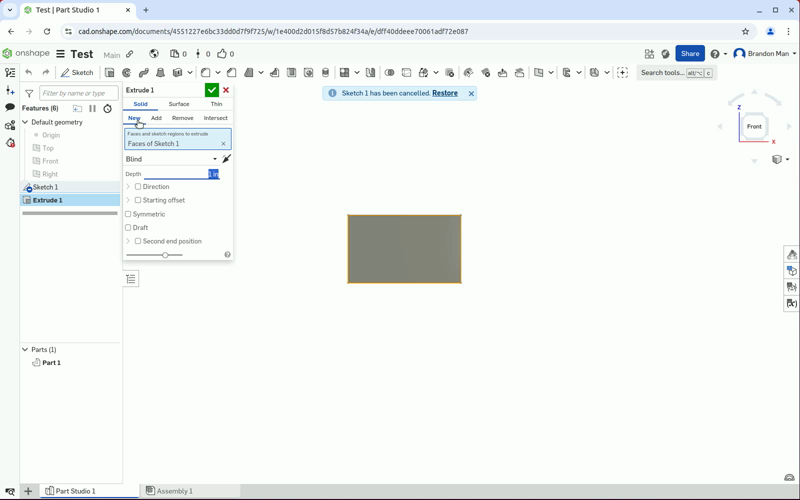
text(1.926)
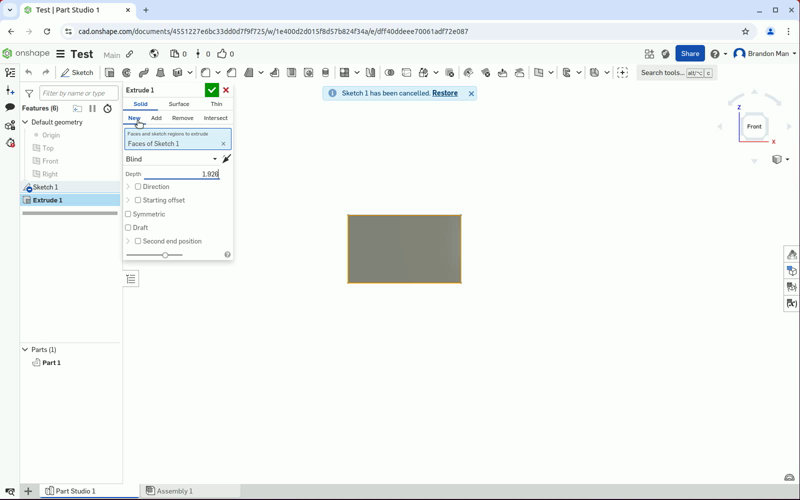
key(enter)
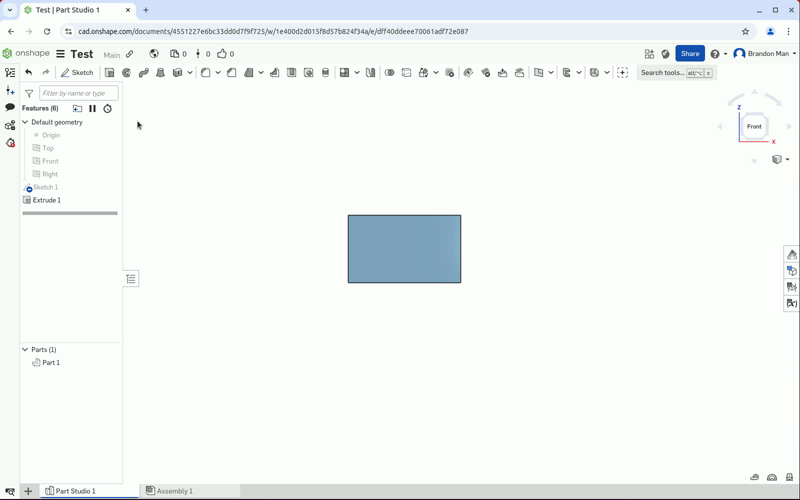
key(shift+h)
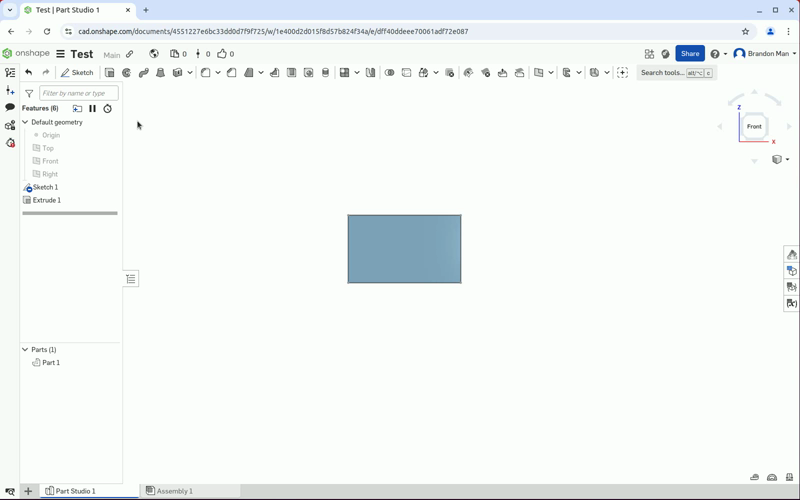
key(shift+h)
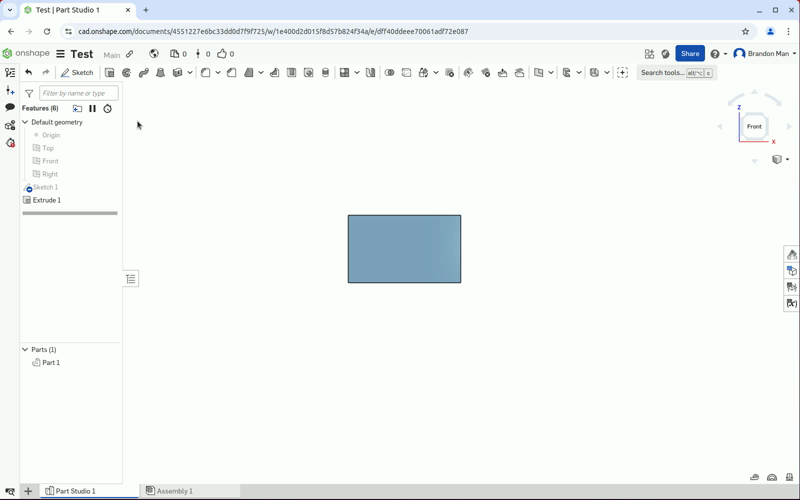
mouse_move(73, 189)
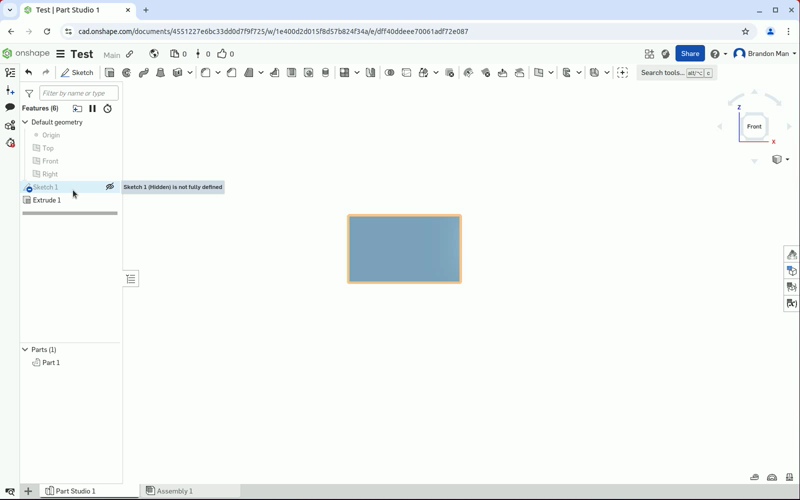
click(73, 189)
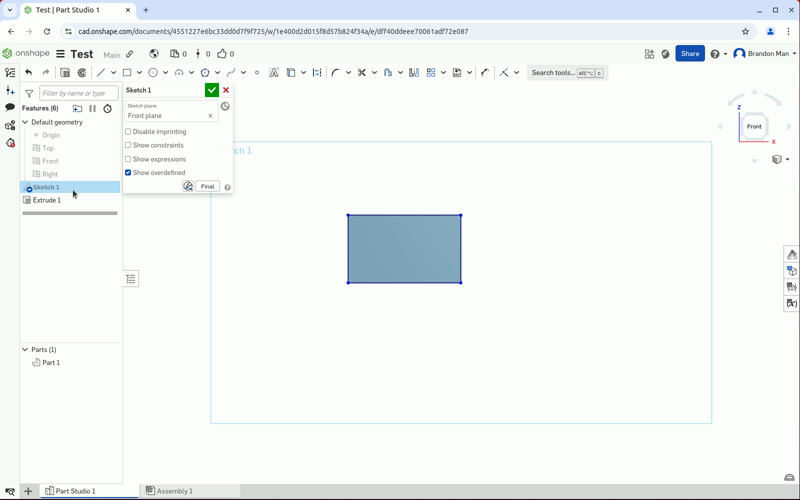
mouse_move(229, 92)
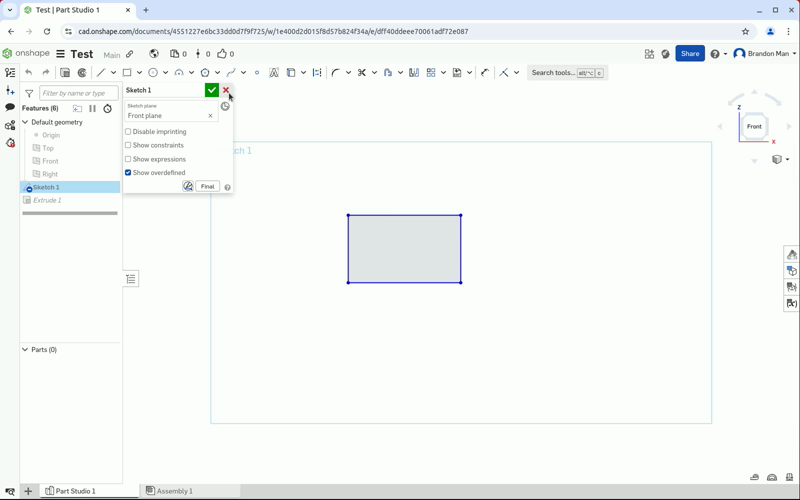
click(229, 92)
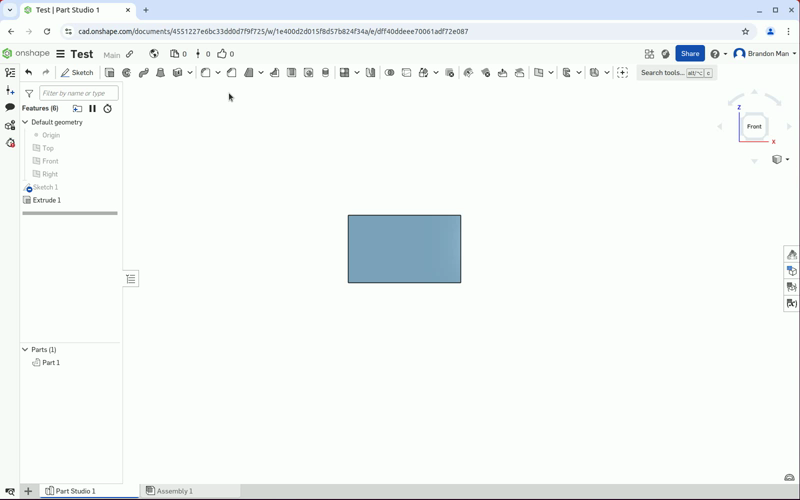
mouse_move(73, 352)
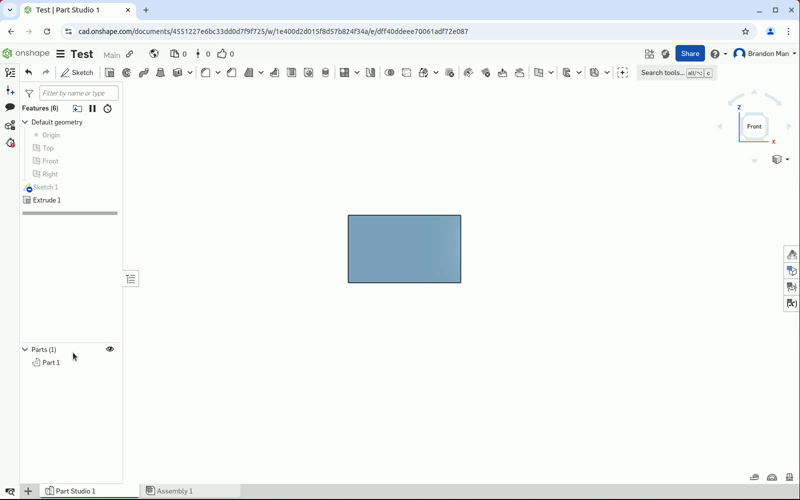
key(y)
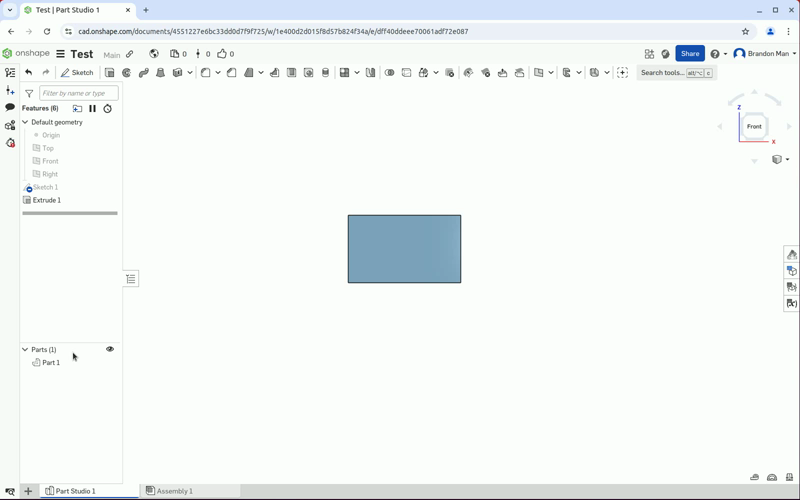
key(shift+p)
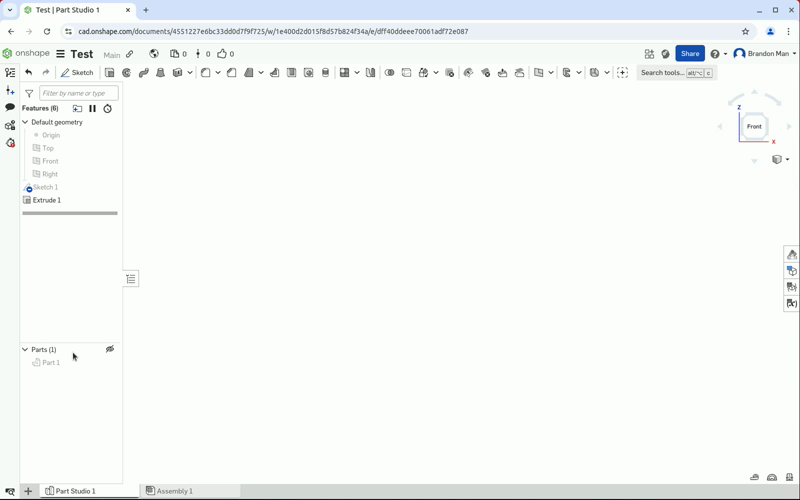
key(space)
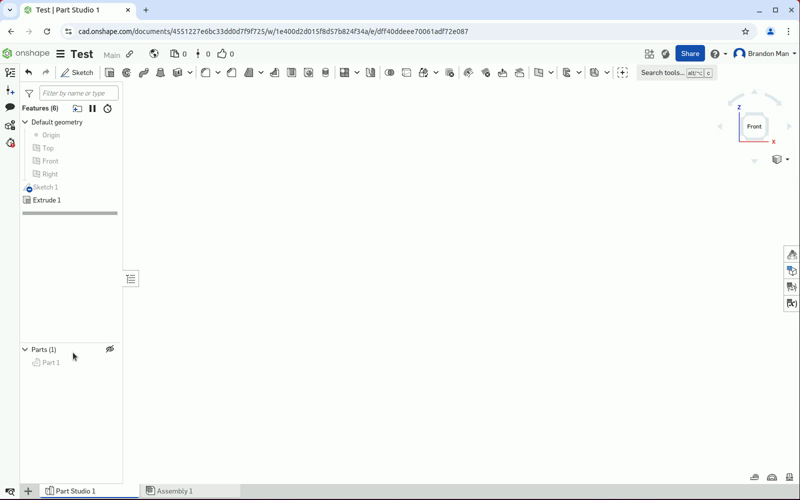
key_down(shift)
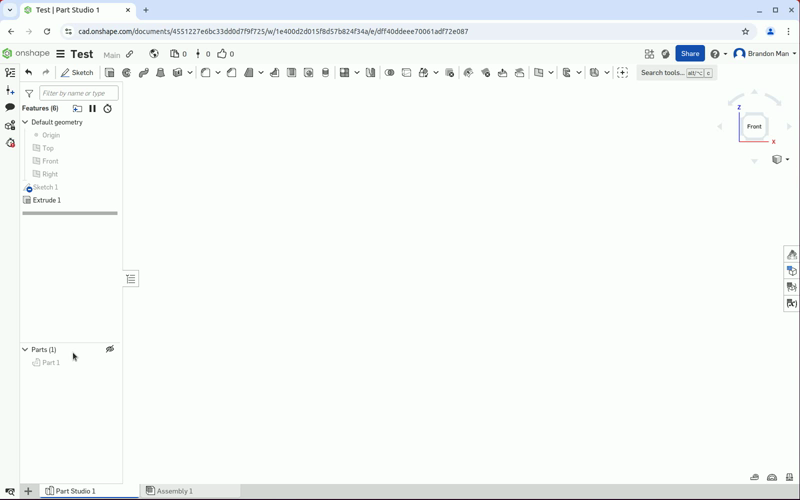
key(down)
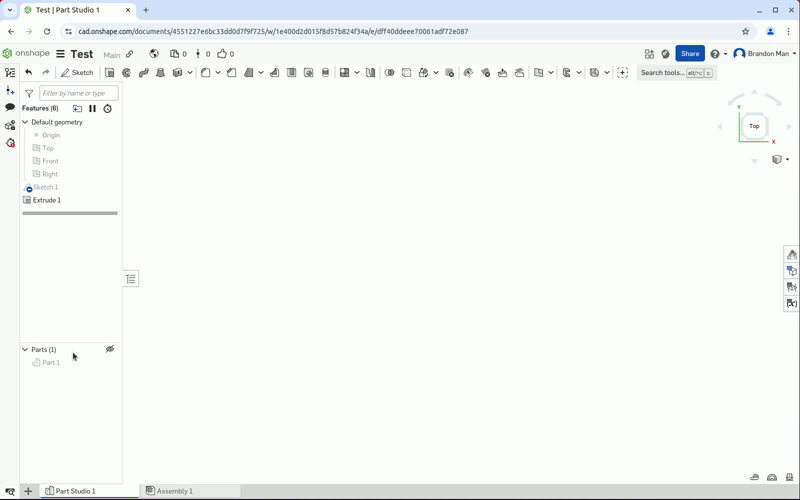
key_up(shift)
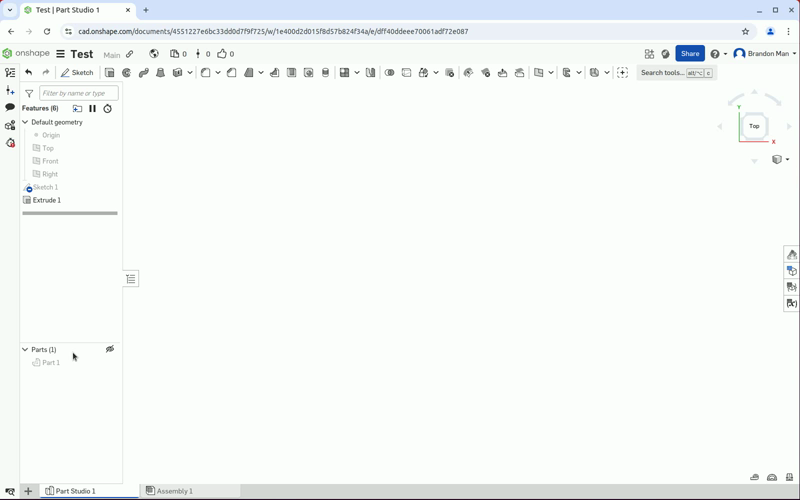
mouse_move(73, 352)
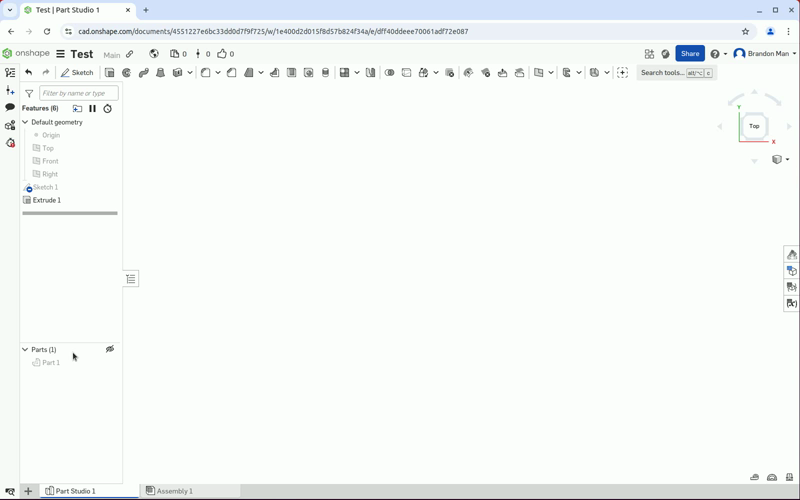
key(shift+y)
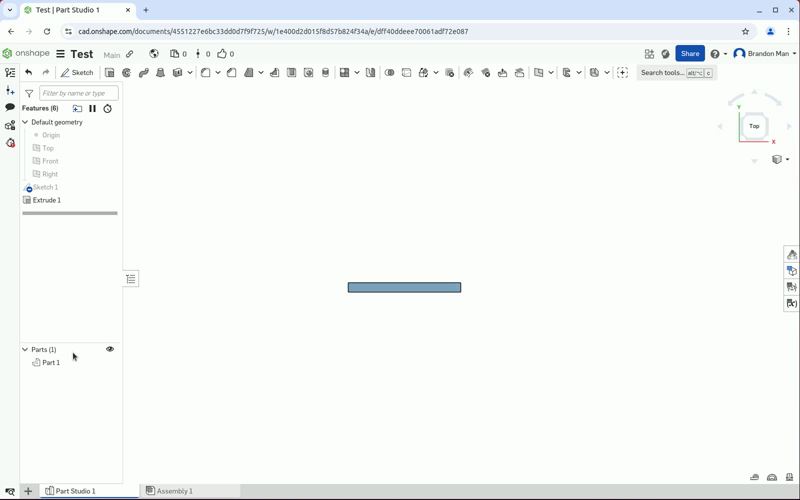
mouse_move(541, 75)
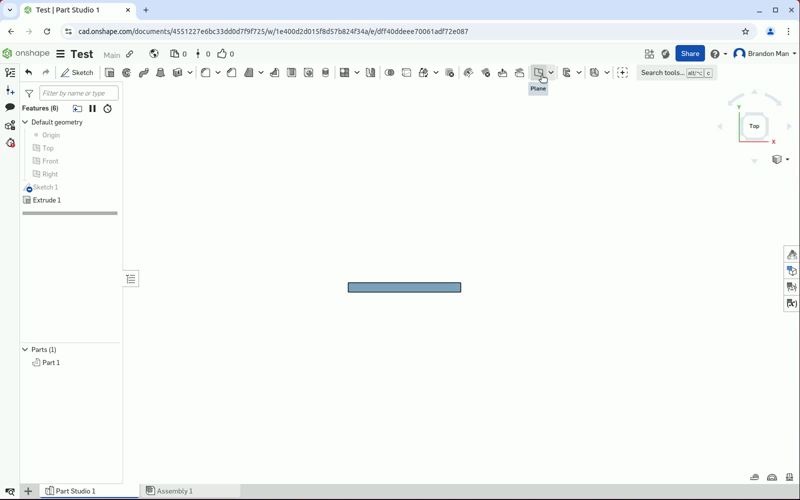
click(541, 75)
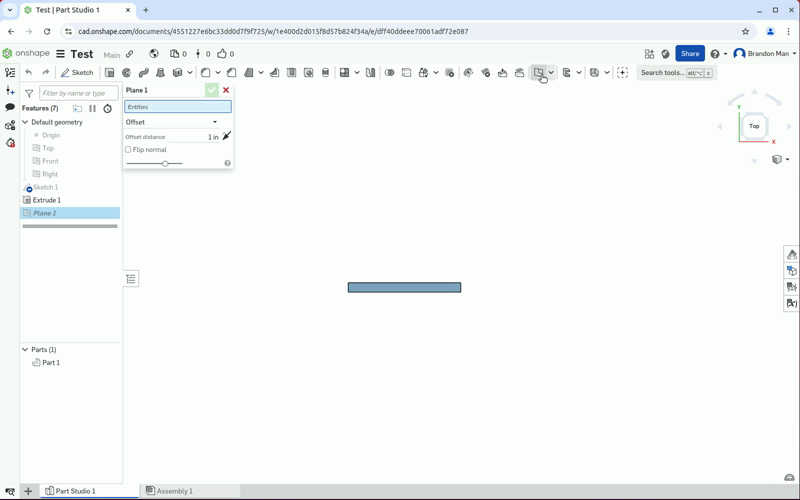
mouse_move(73, 150)
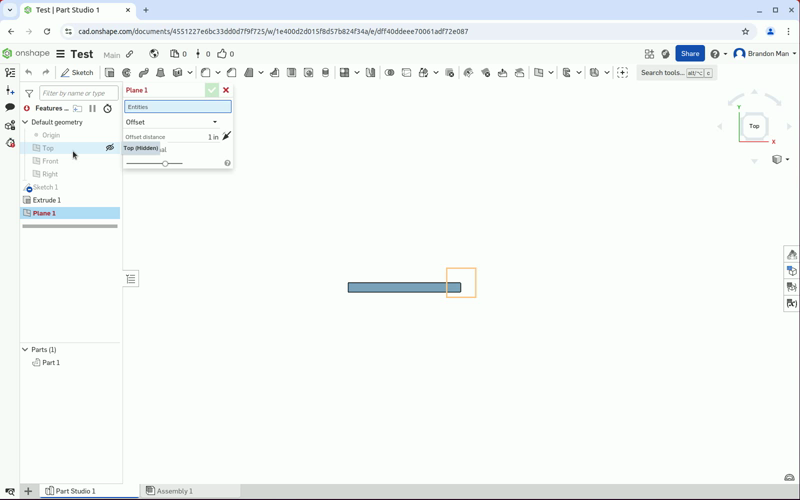
click(73, 150)
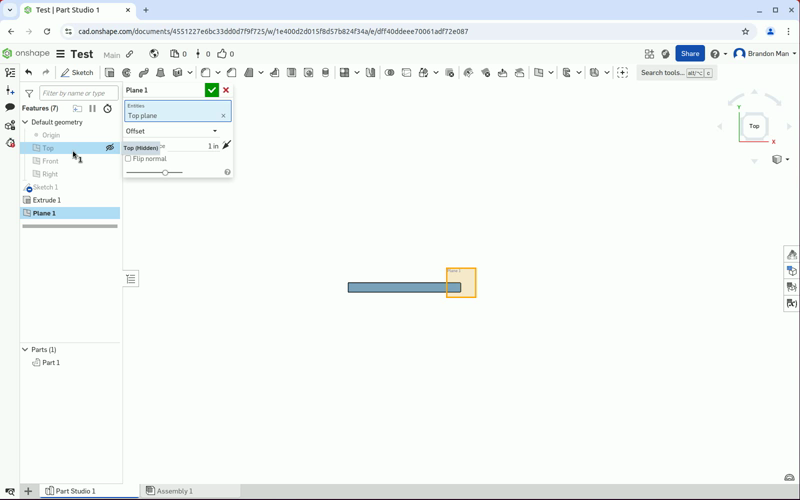
key(tab, 2)
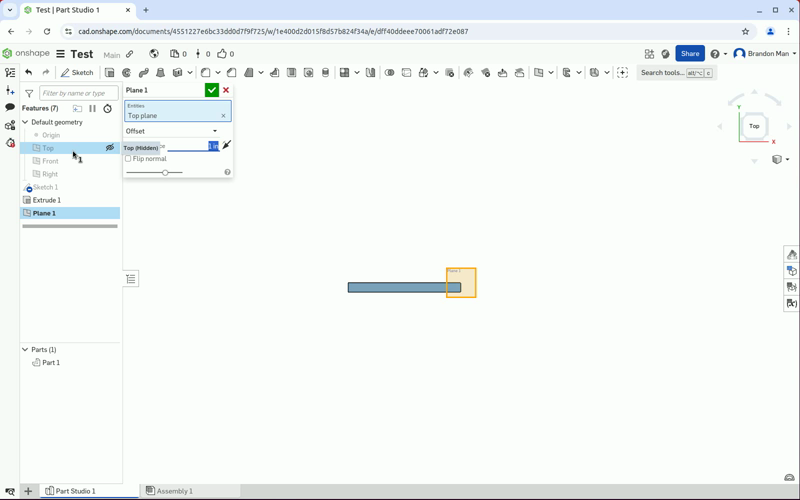
text(13.957)
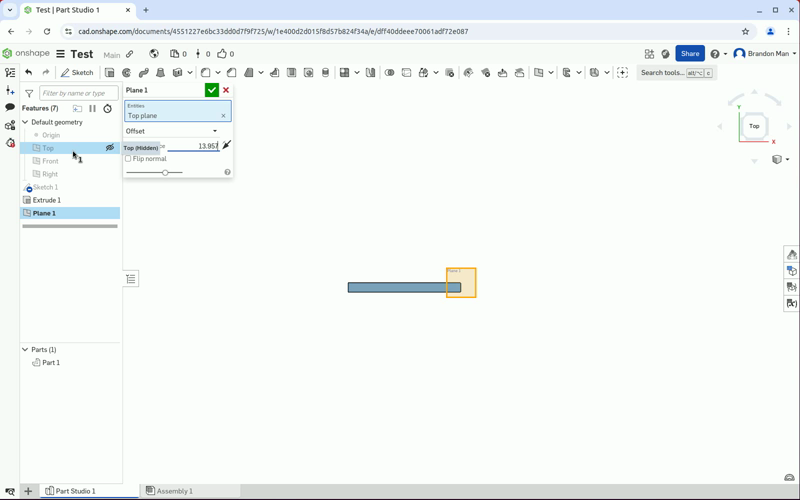
key(enter, 2)
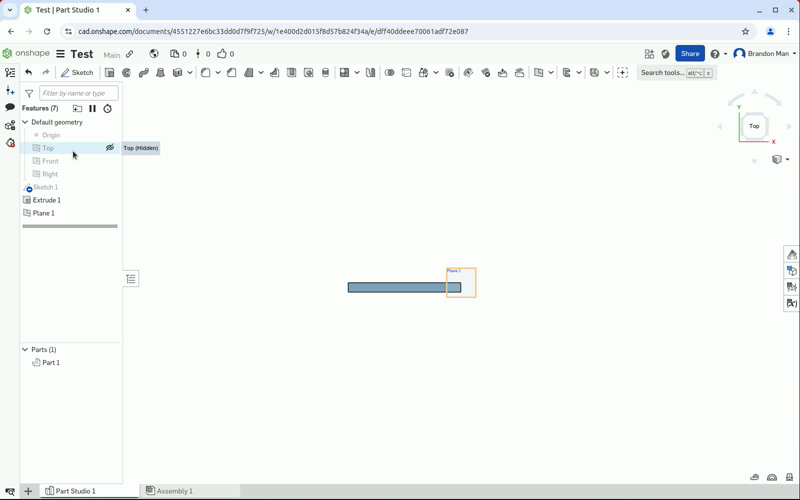
key(shift+s)
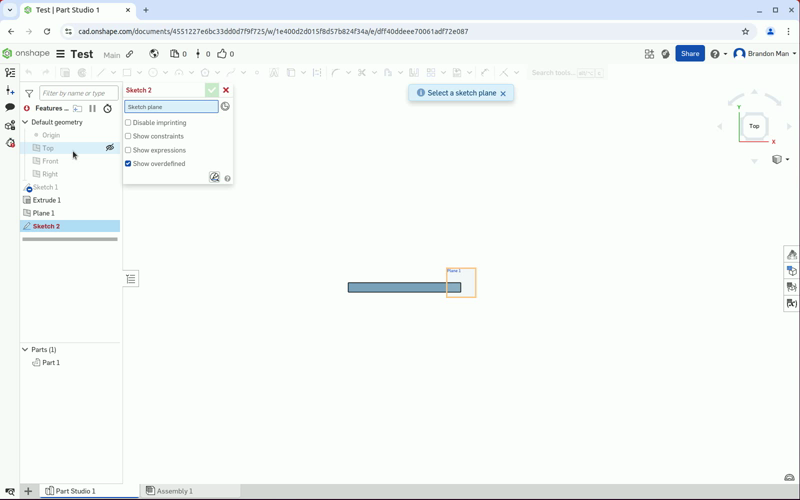
mouse_move(73, 215)
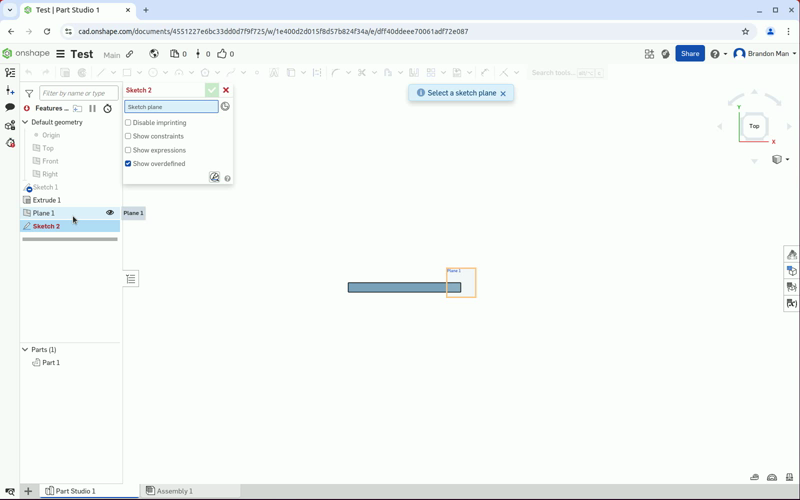
click(73, 215)
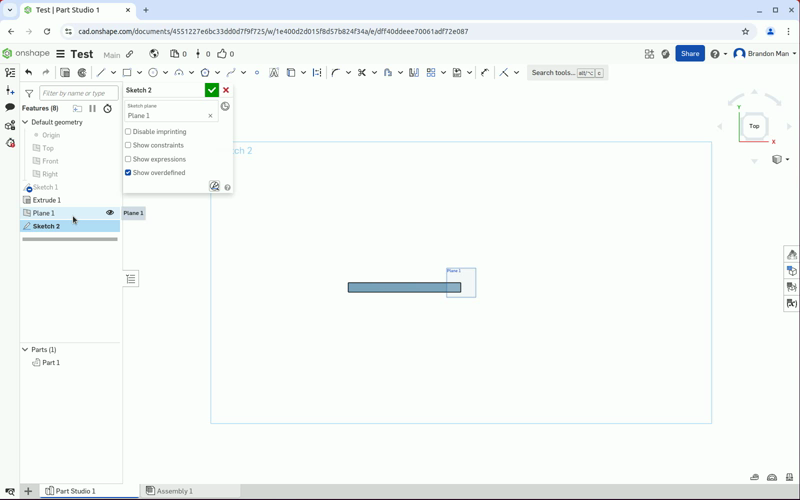
mouse_move(73, 352)
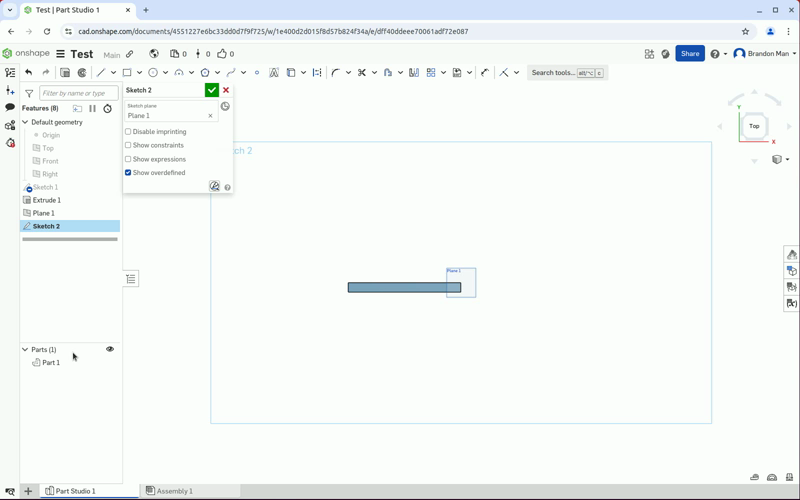
key(y)
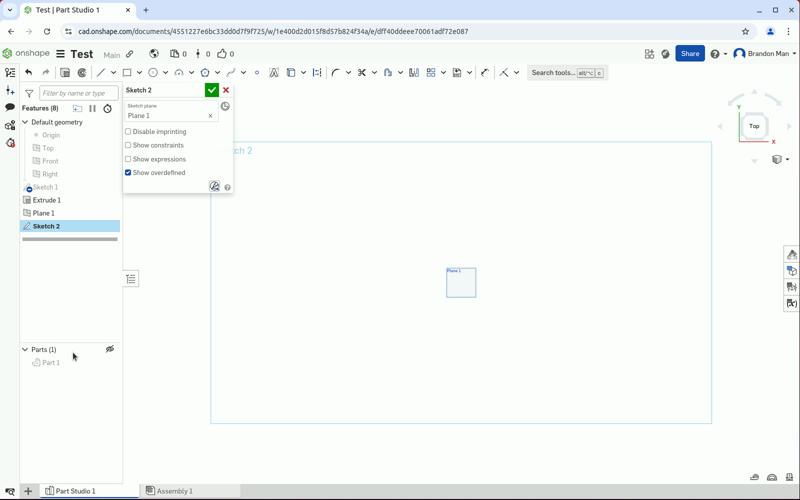
key(l)
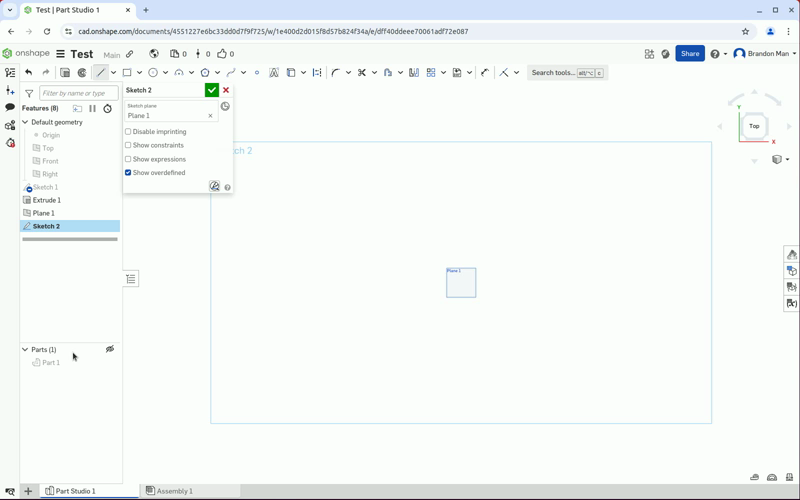
key_down(shift)
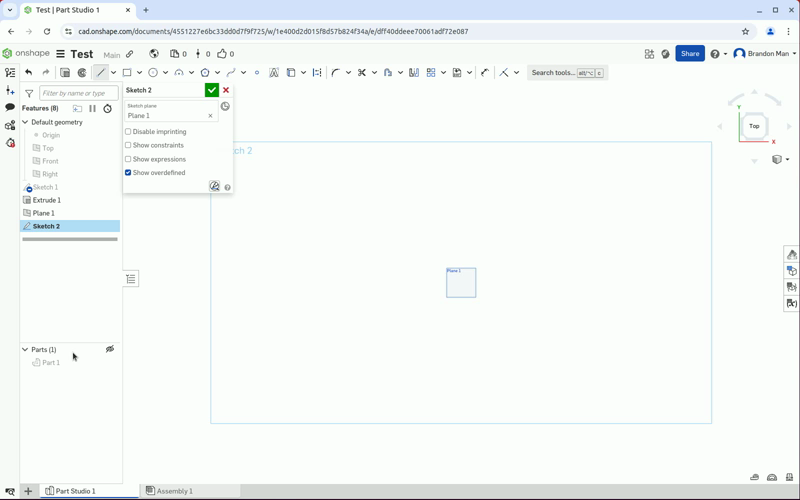
mouse_move(361, 292)
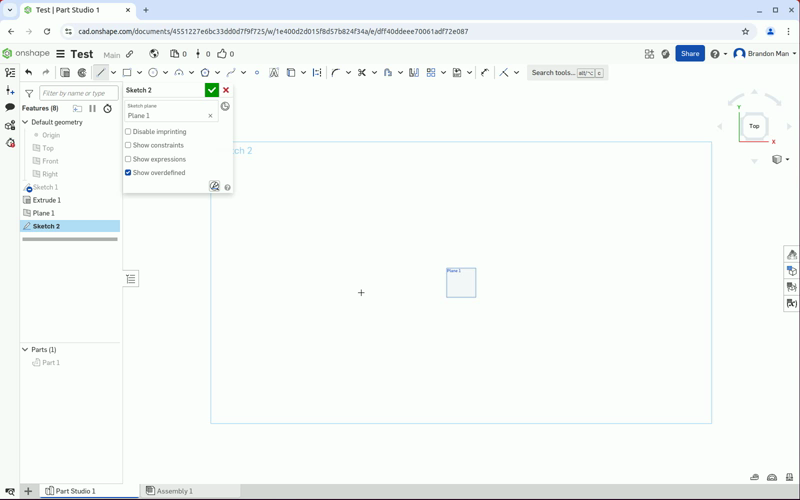
click(361, 292)
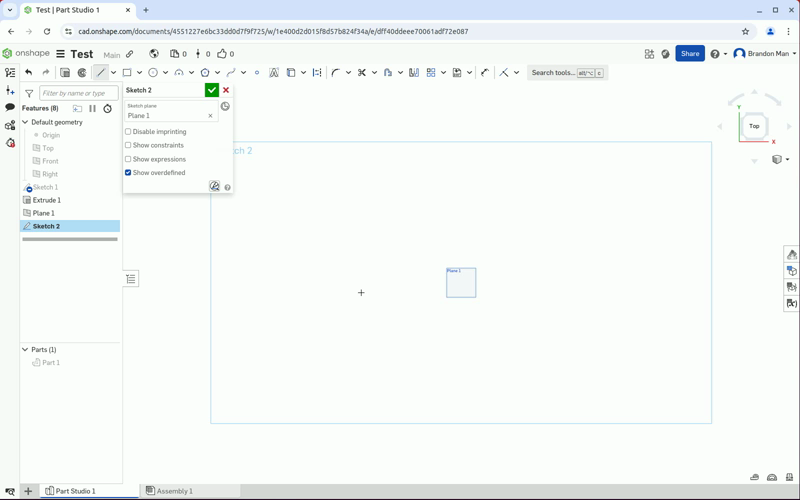
key_up(shift)
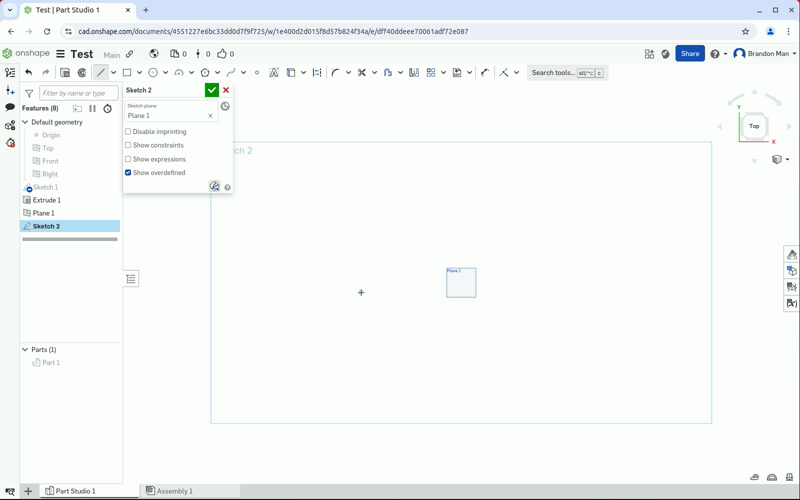
key_down(shift)
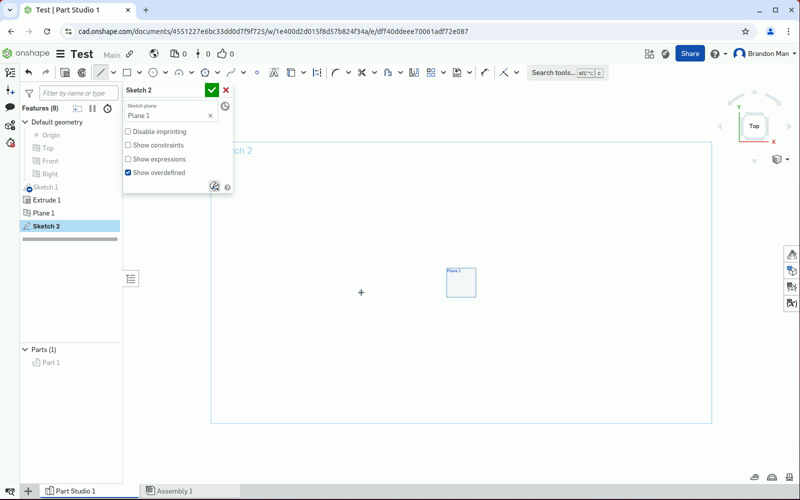
mouse_move(391, 292)
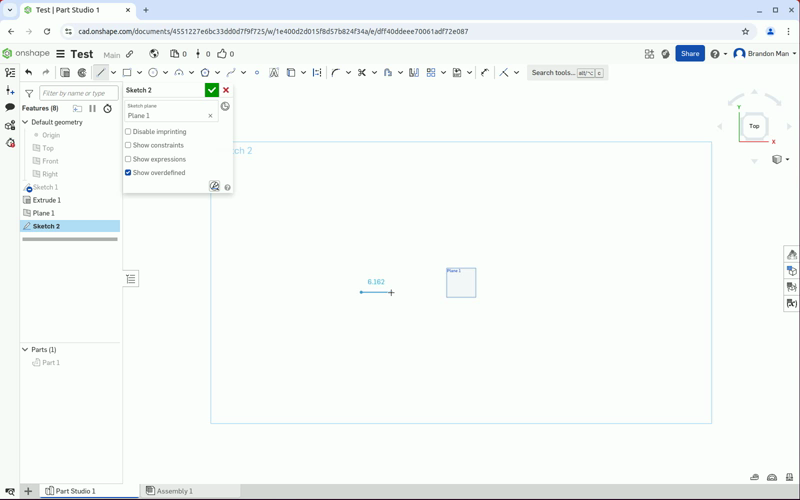
mouse_move(378, 292)
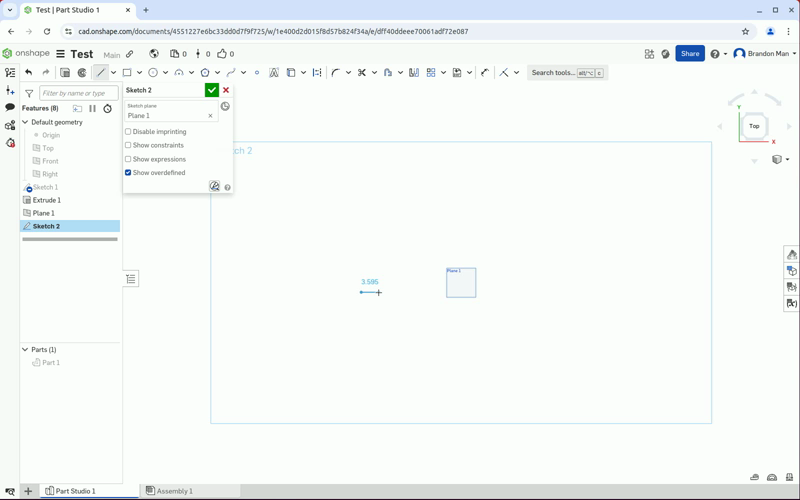
click(378, 292)
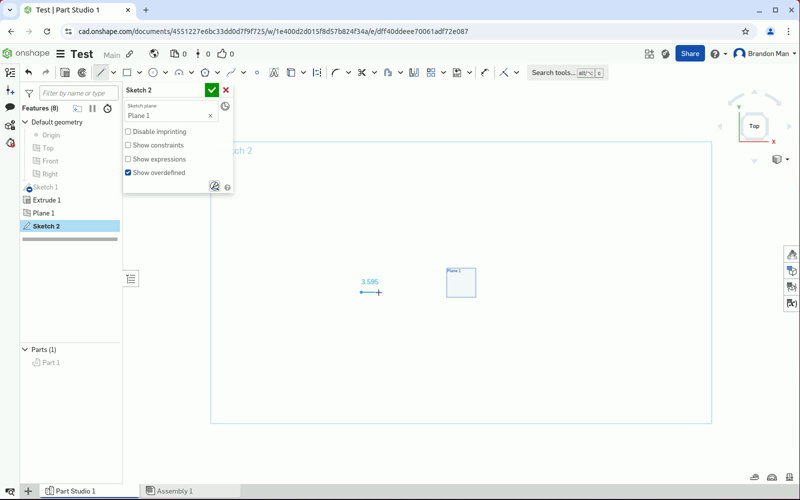
key_up(shift)
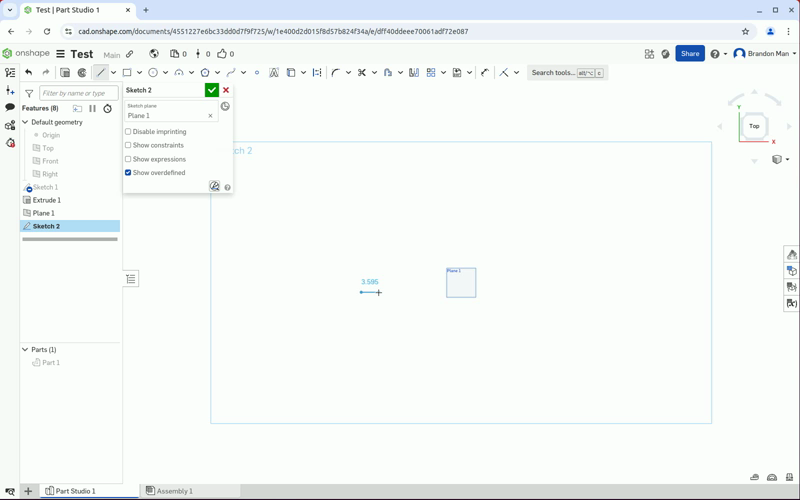
key_down(shift)
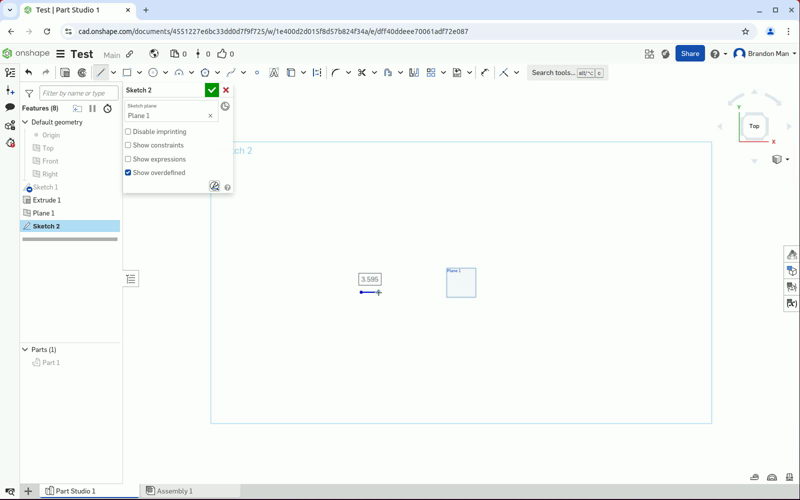
mouse_move(408, 292)
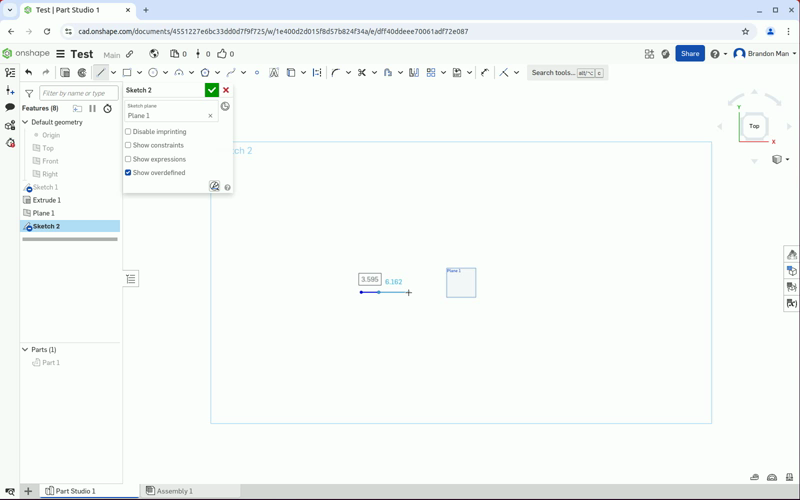
mouse_move(378, 286)
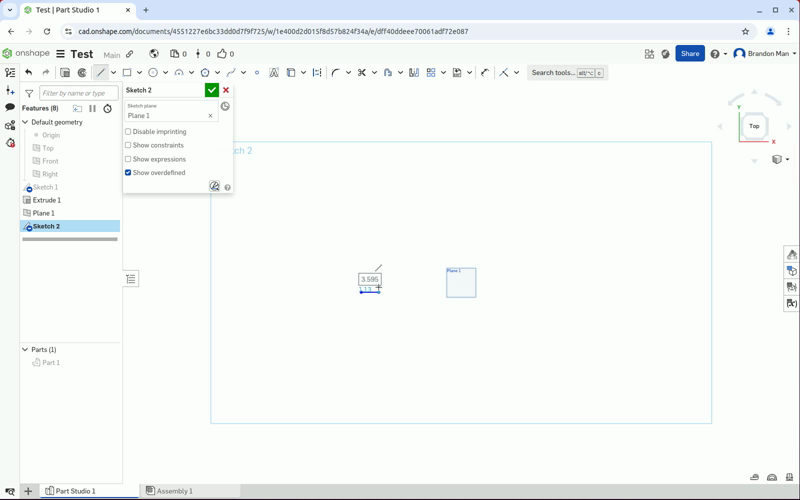
scroll(6)
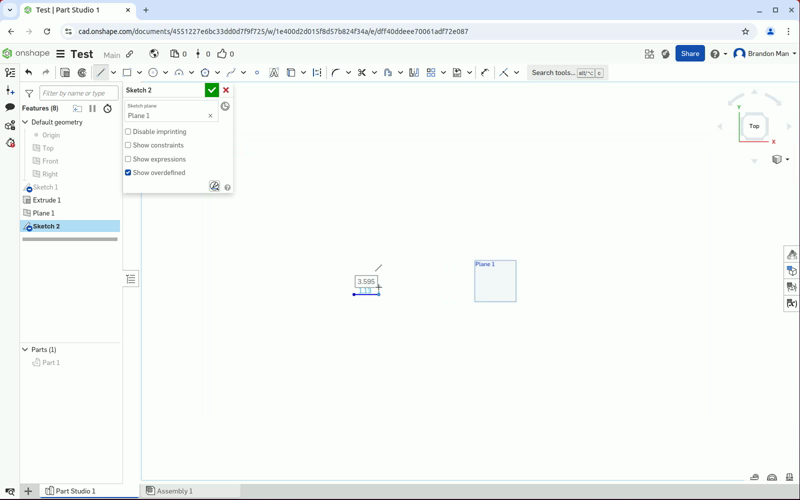
scroll(6)
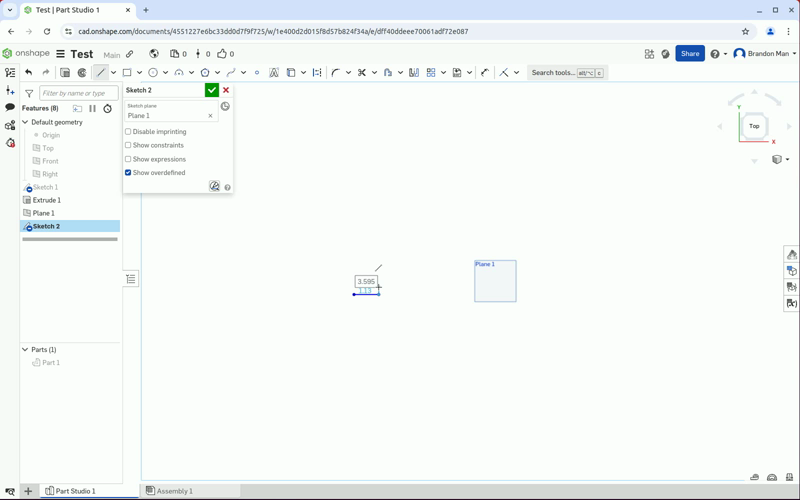
scroll(6)
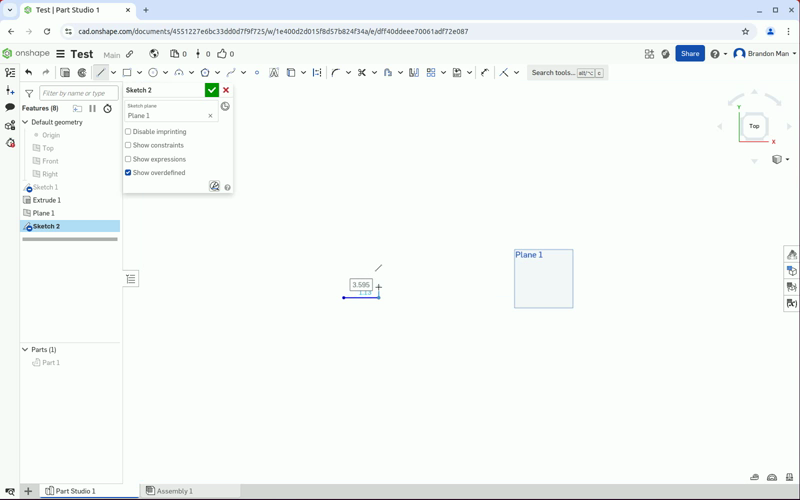
scroll(6)
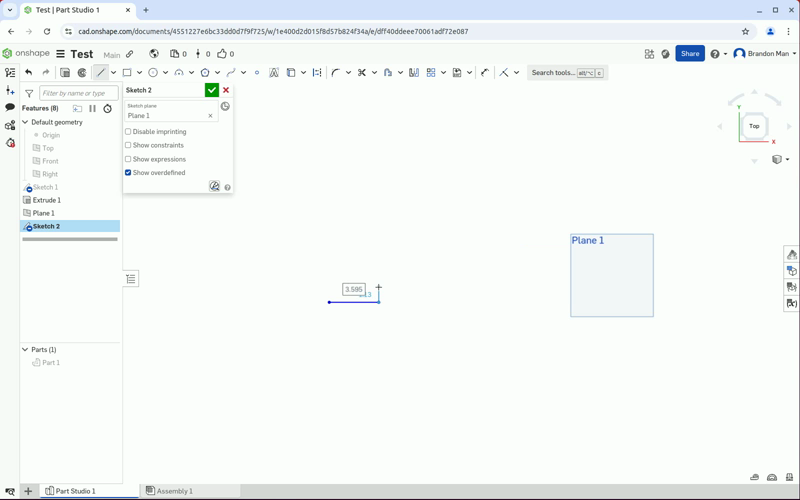
scroll(6)
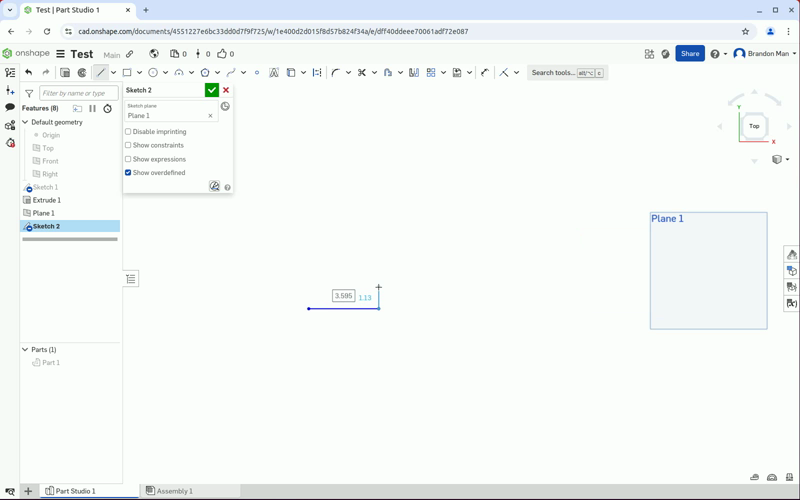
scroll(6)
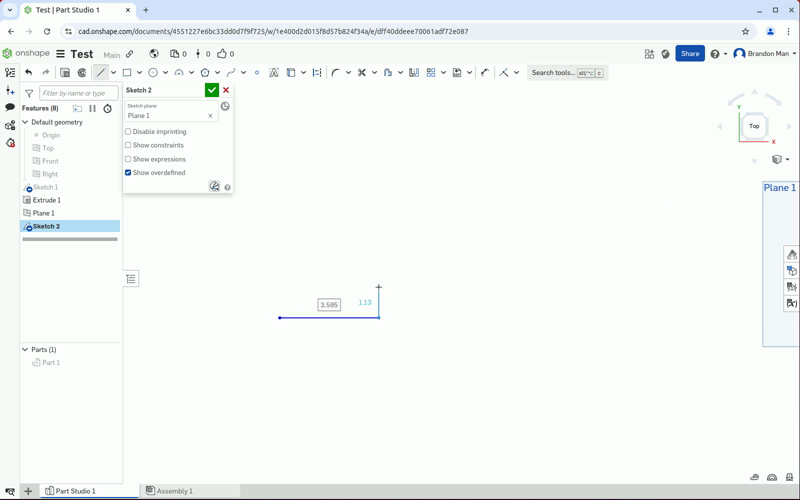
scroll(6)
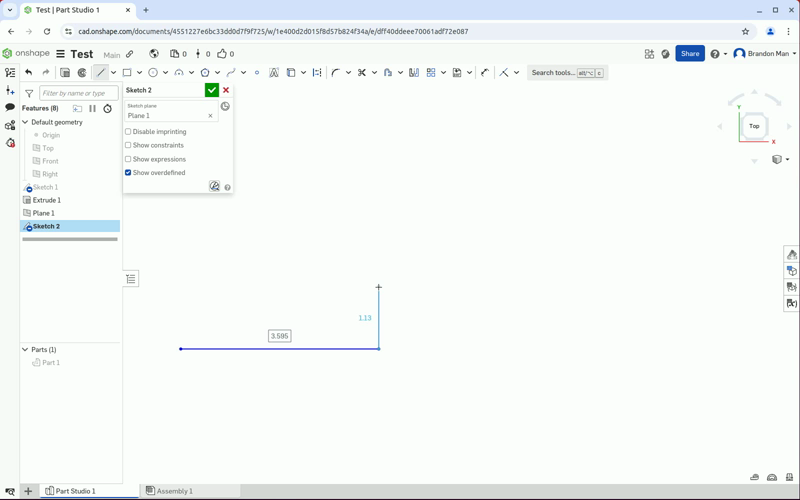
click(378, 286)
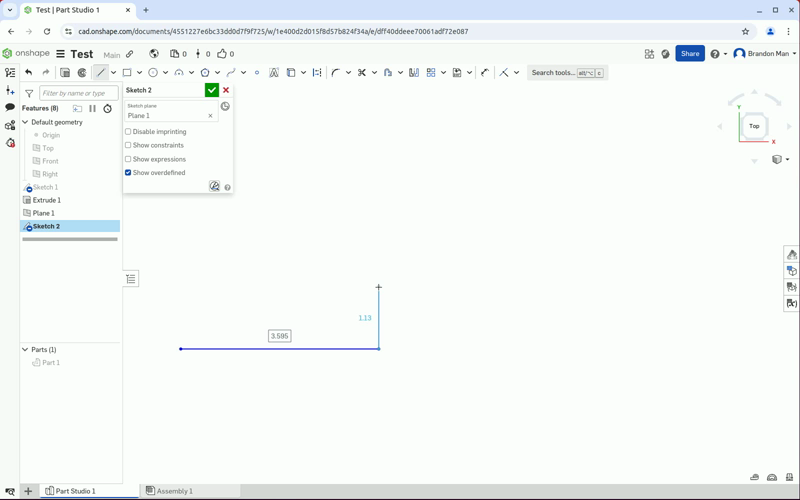
scroll(-6)
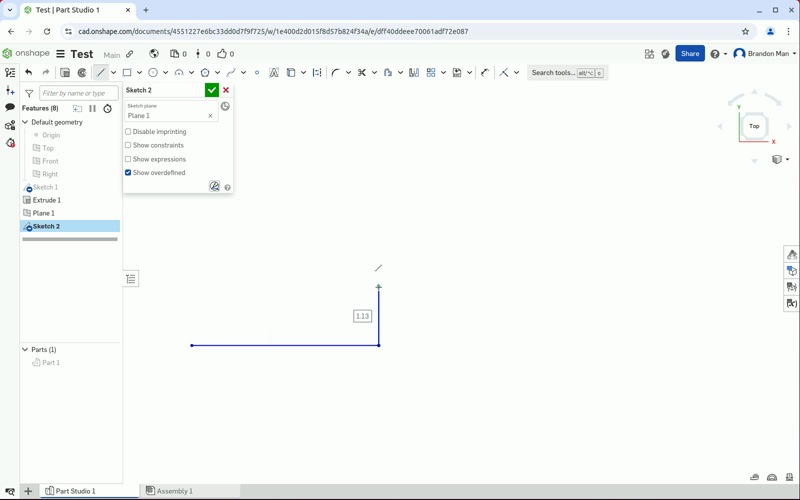
scroll(-6)
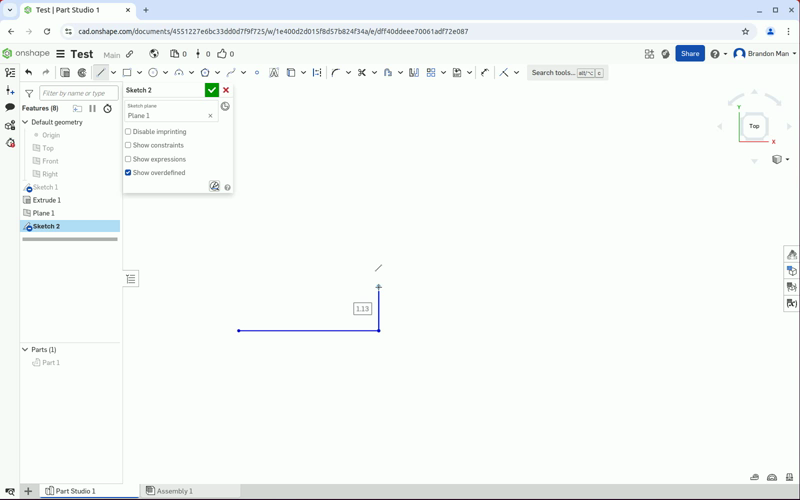
scroll(-6)
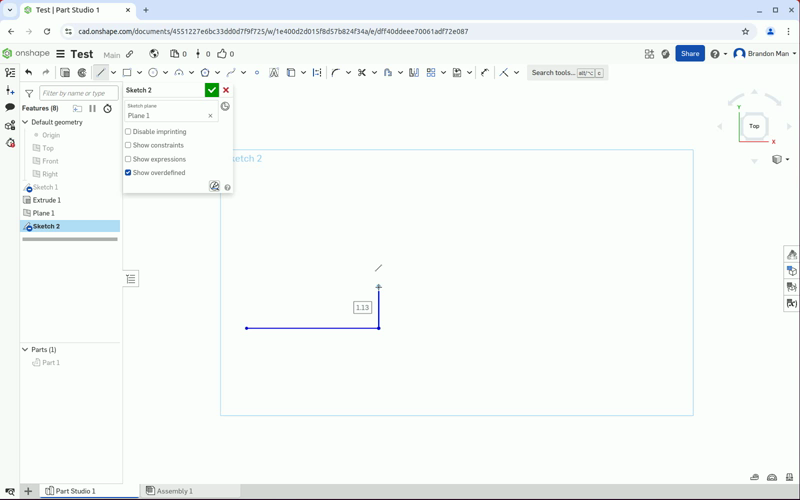
scroll(-6)
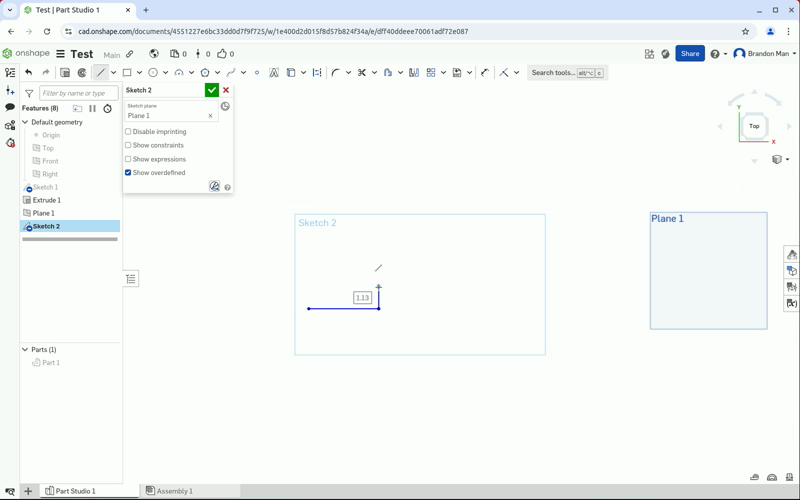
scroll(-6)
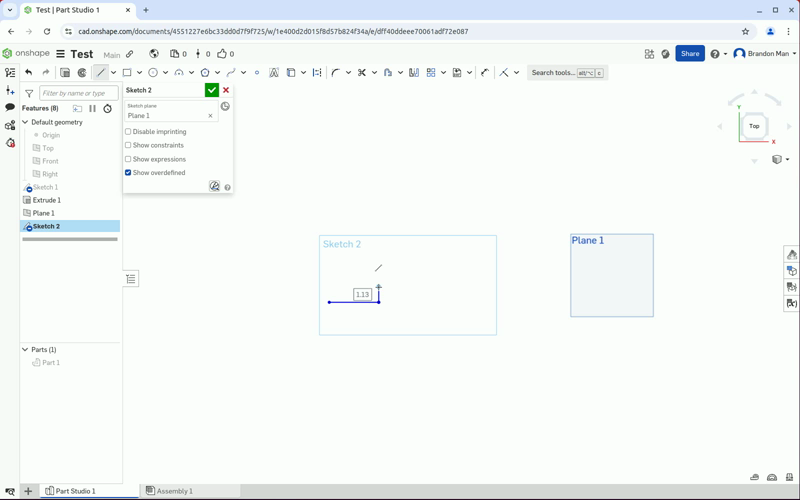
scroll(-6)
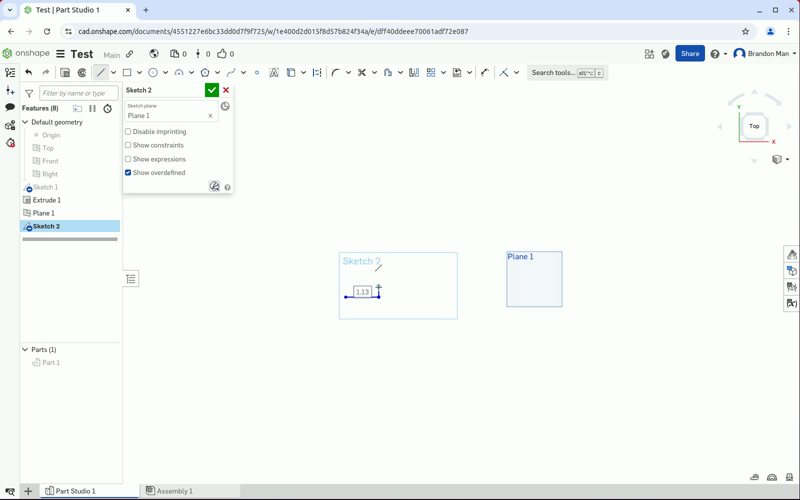
scroll(-6)
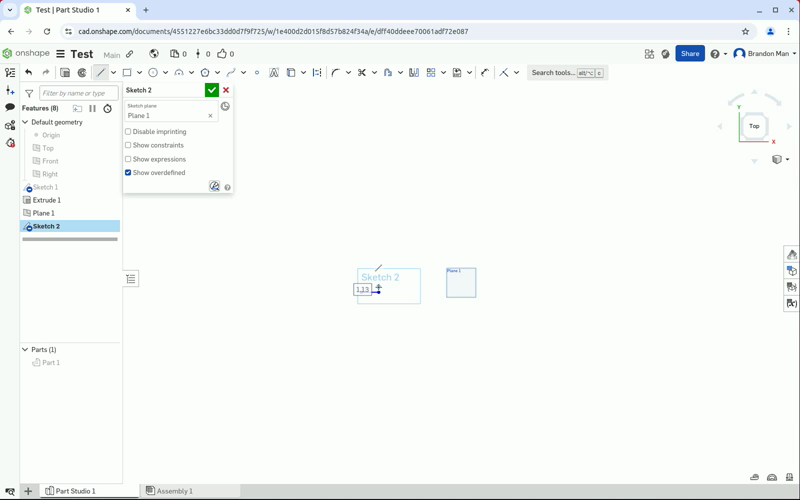
key_up(shift)
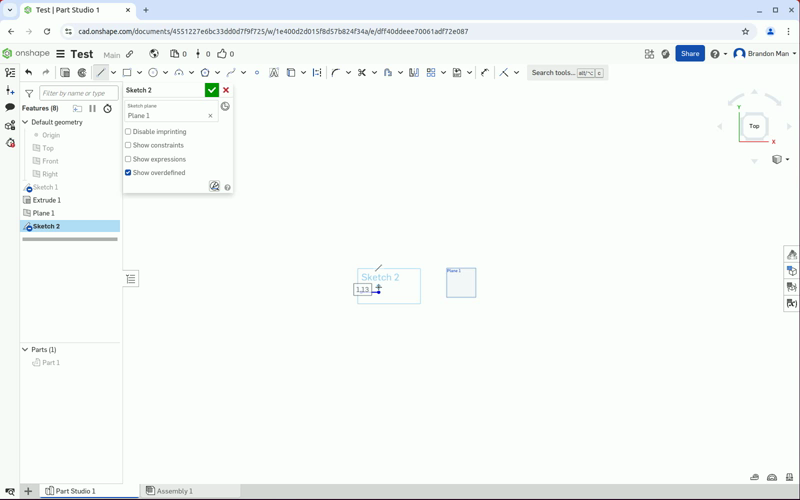
key_down(shift)
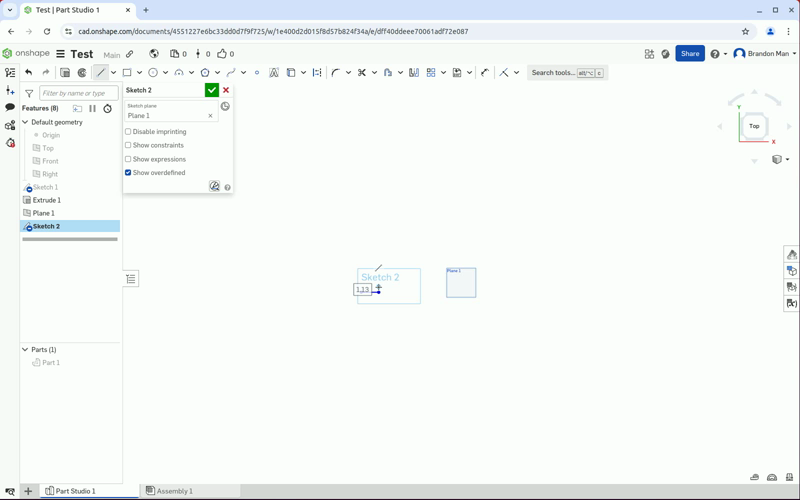
mouse_move(408, 286)
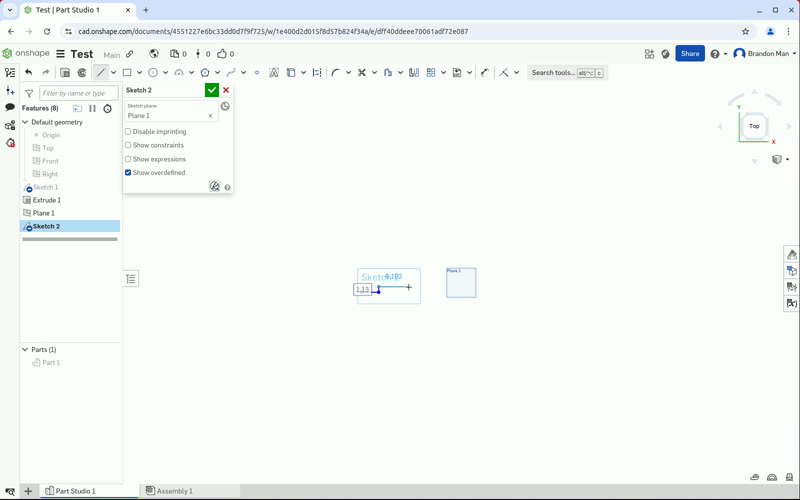
mouse_move(361, 286)
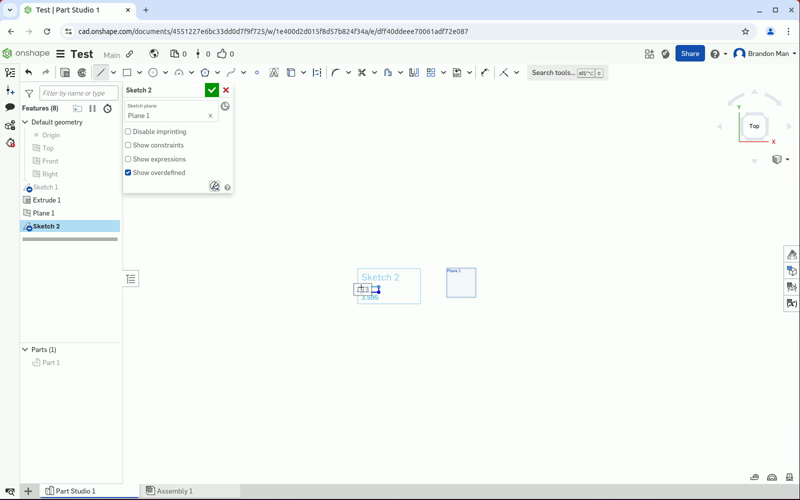
click(361, 286)
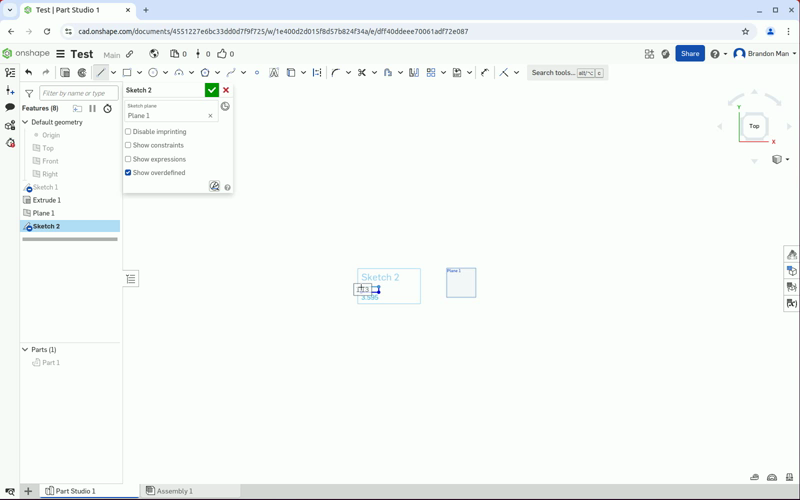
key_up(shift)
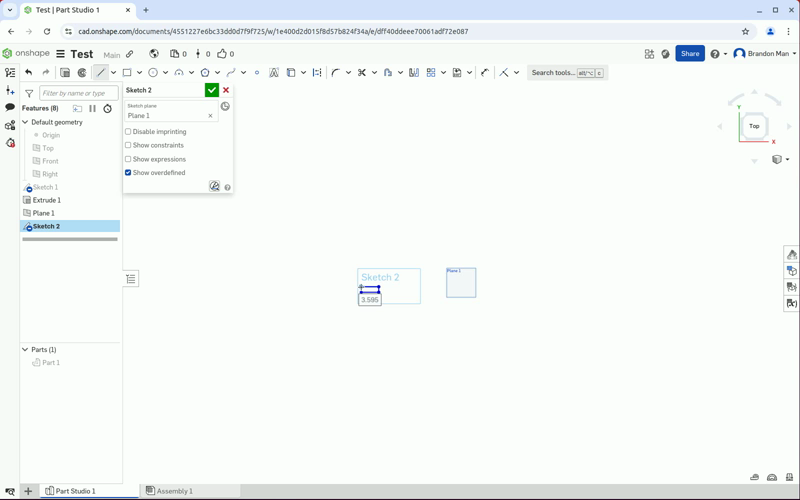
mouse_move(391, 286)
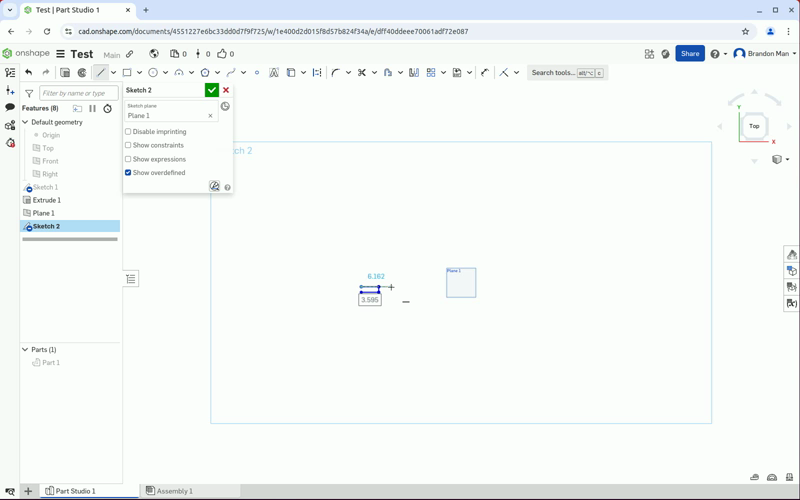
key_down(shift)
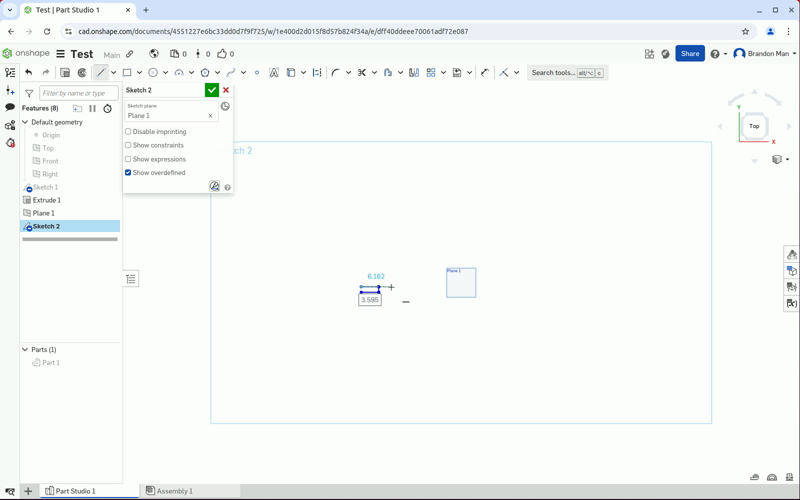
mouse_move(361, 292)
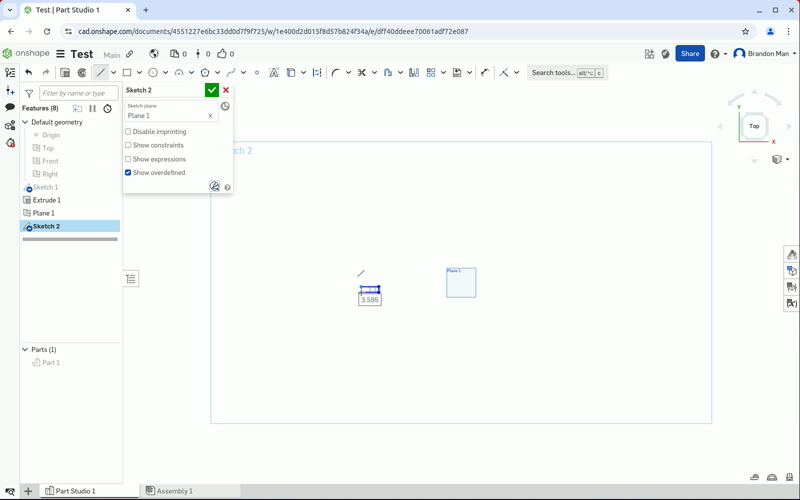
scroll(6)
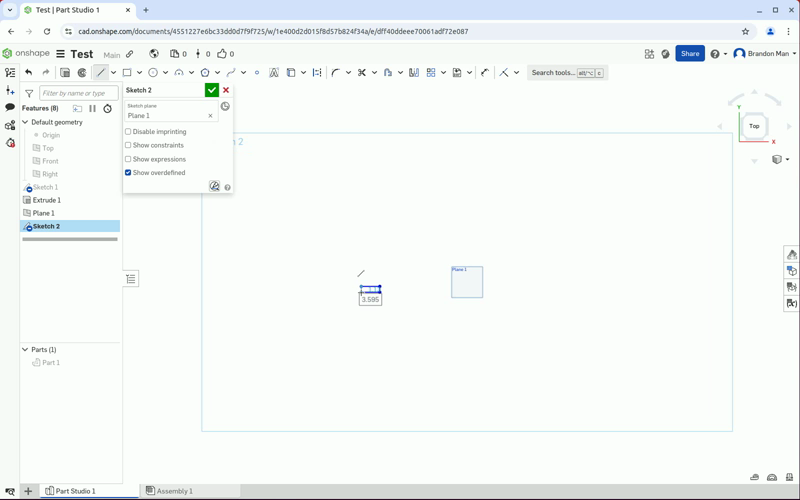
scroll(6)
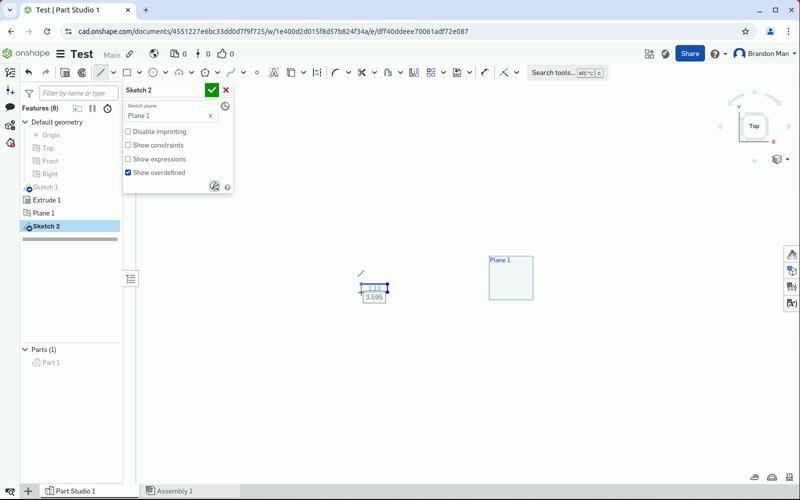
scroll(6)
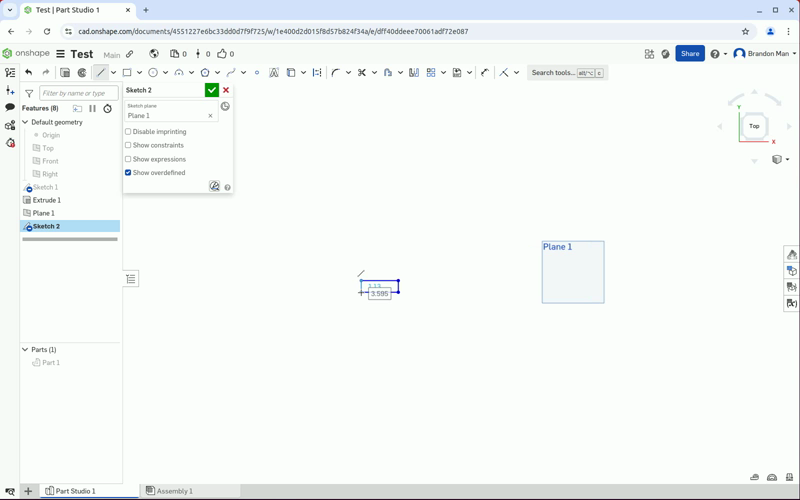
scroll(6)
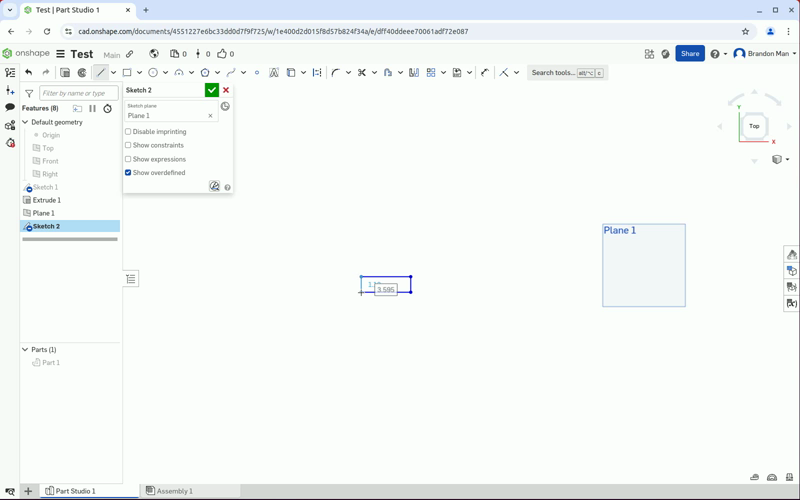
scroll(6)
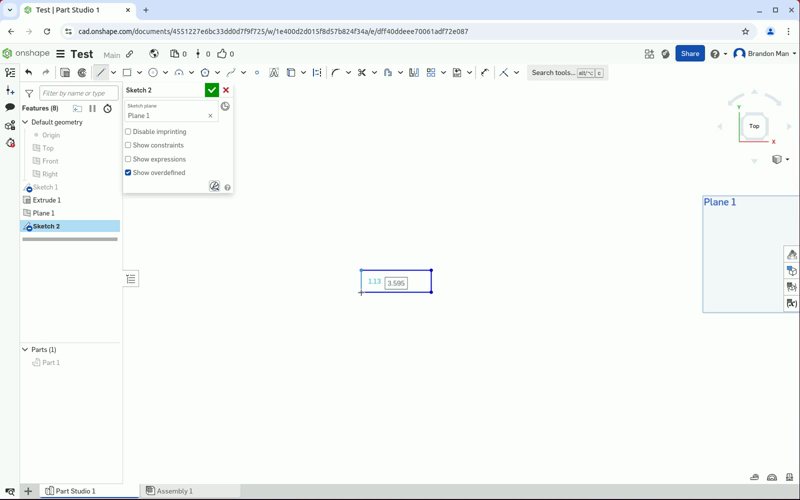
scroll(6)
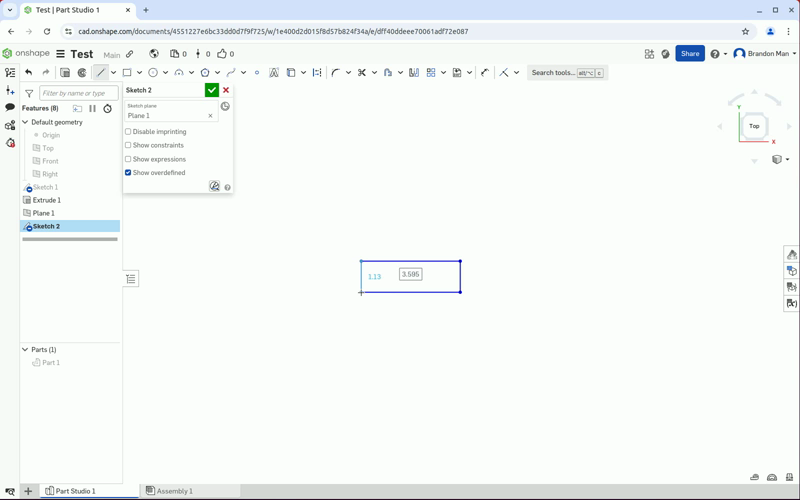
scroll(6)
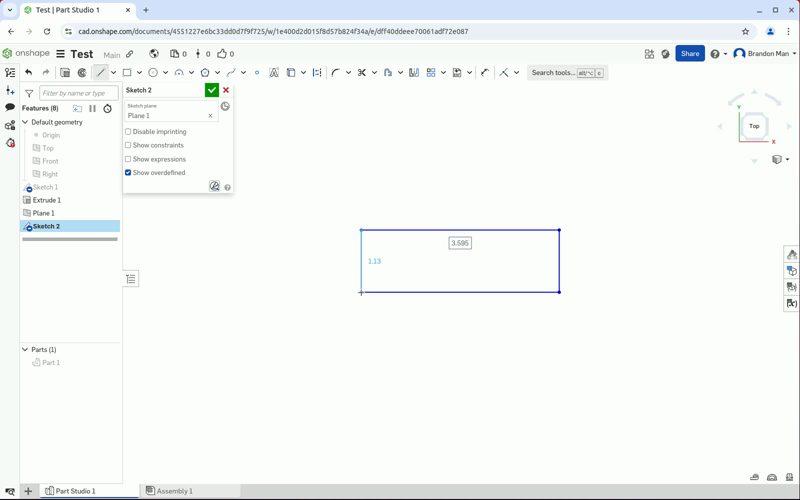
key_up(shift)
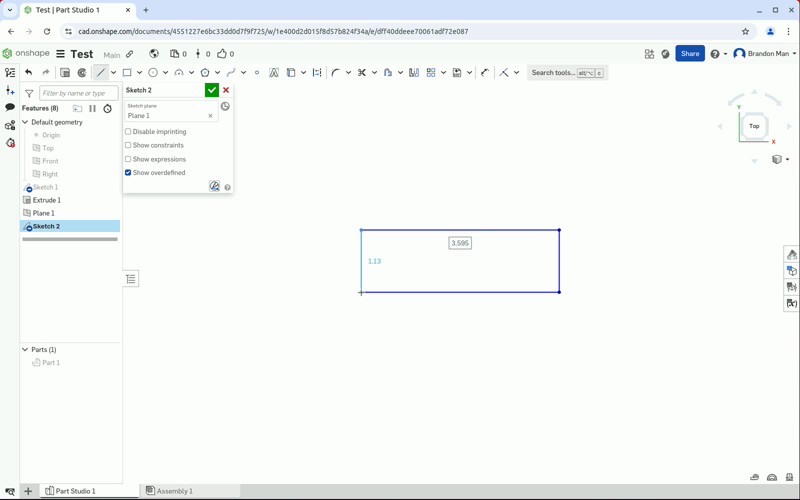
click(361, 292)
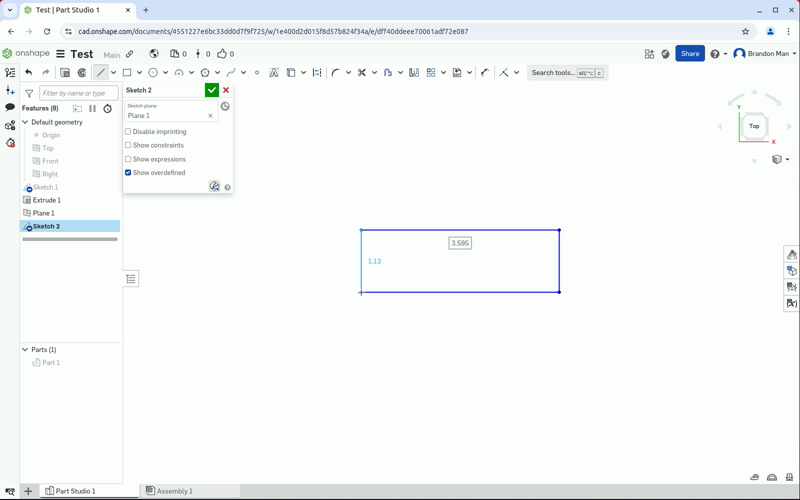
scroll(-6)
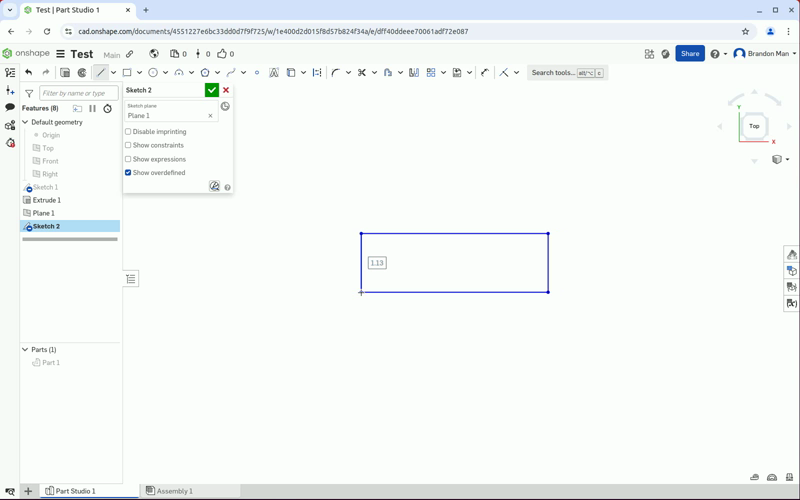
scroll(-6)
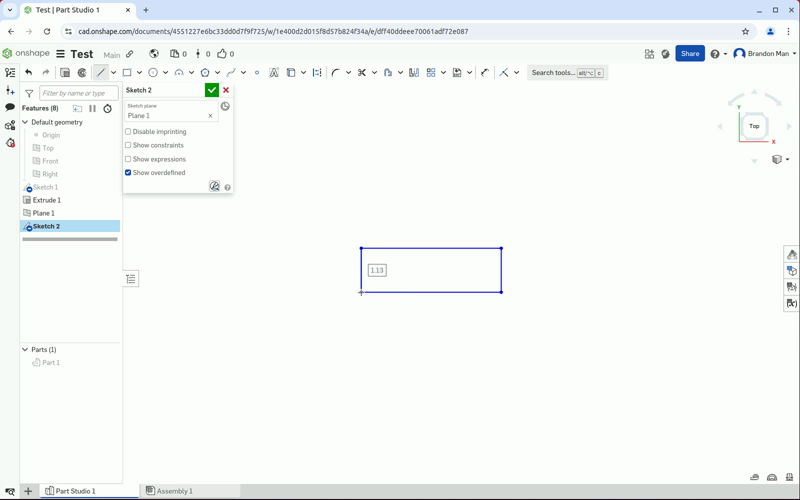
scroll(-6)
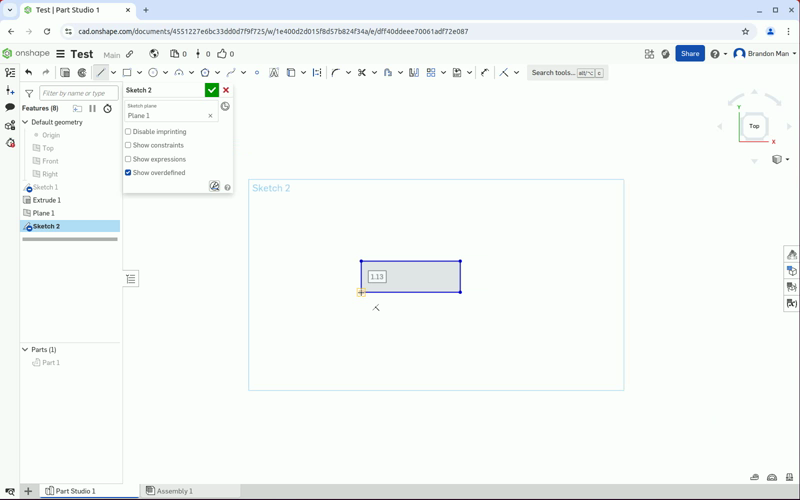
scroll(-6)
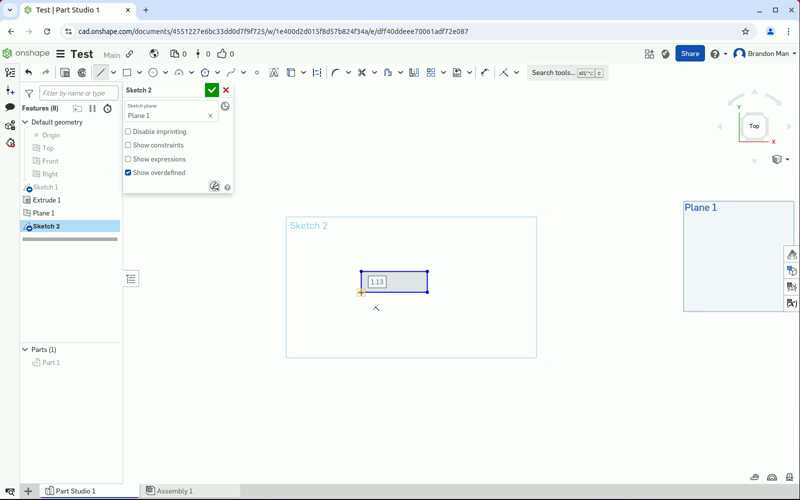
scroll(-6)
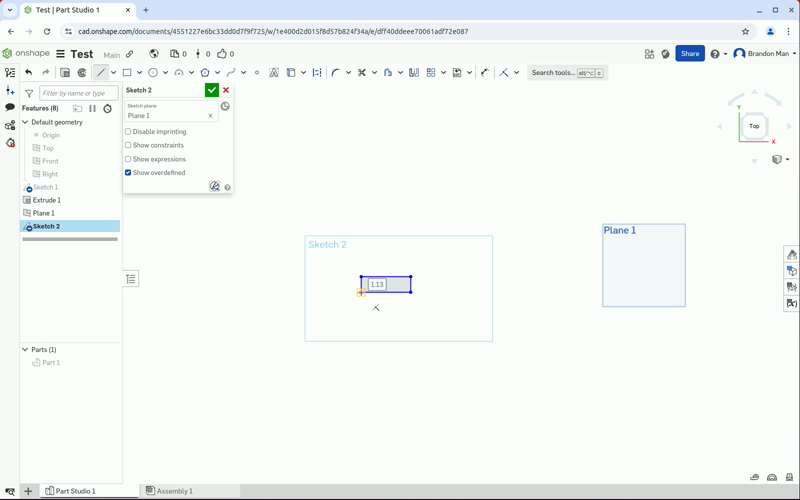
scroll(-6)
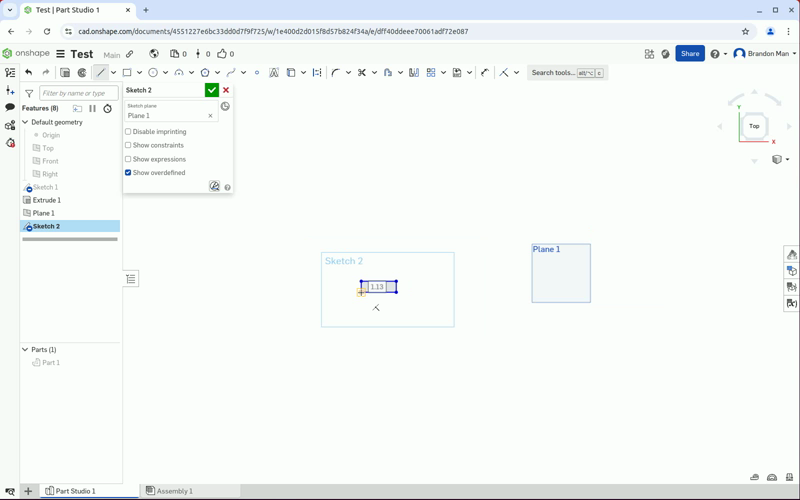
scroll(-6)
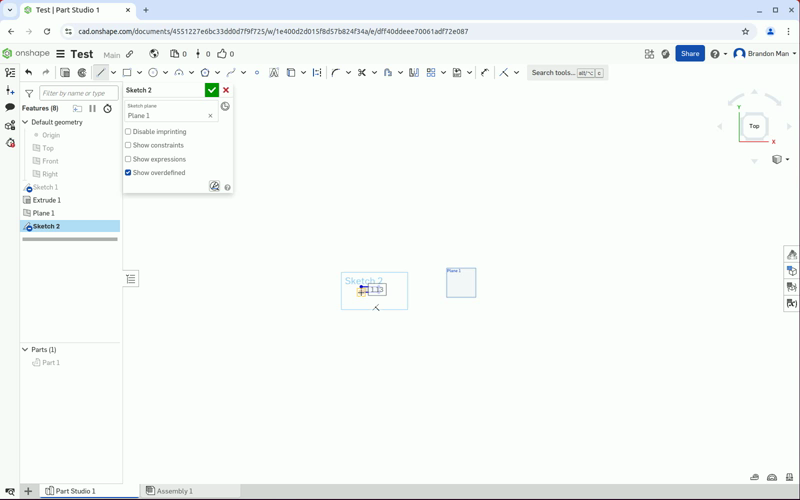
key(esc)
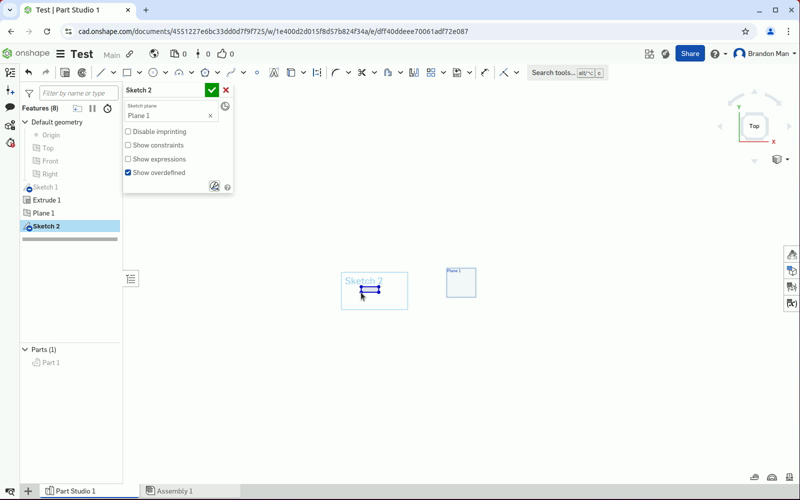
mouse_move(374, 288)
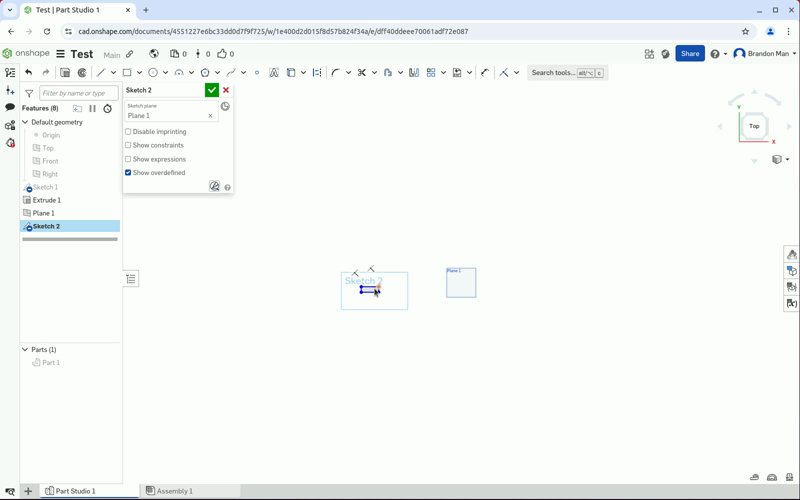
scroll(6)
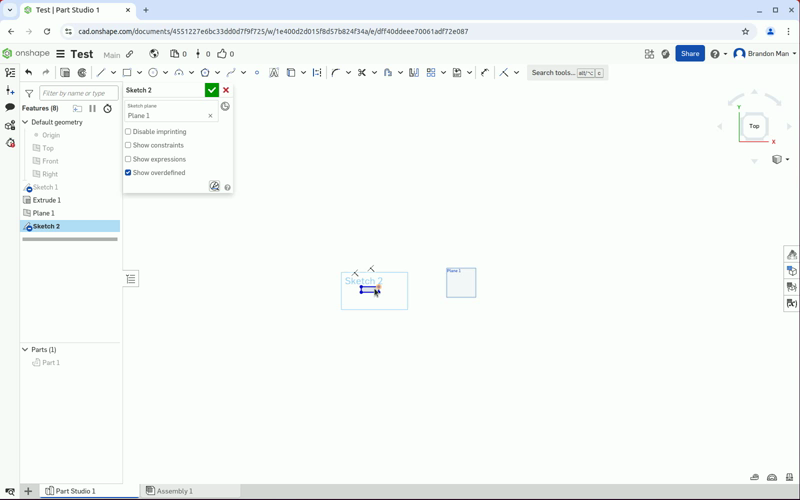
scroll(6)
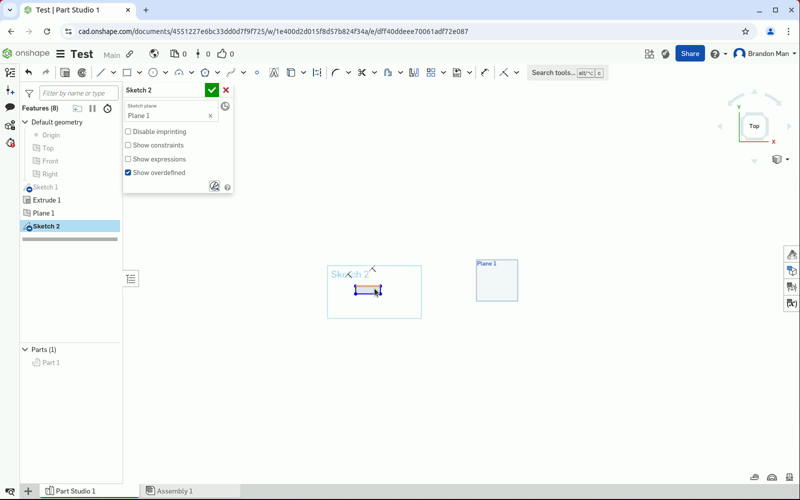
scroll(6)
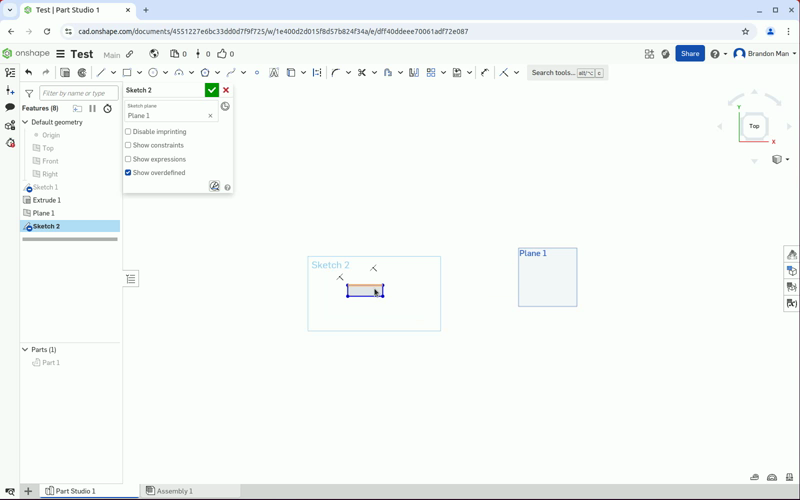
scroll(6)
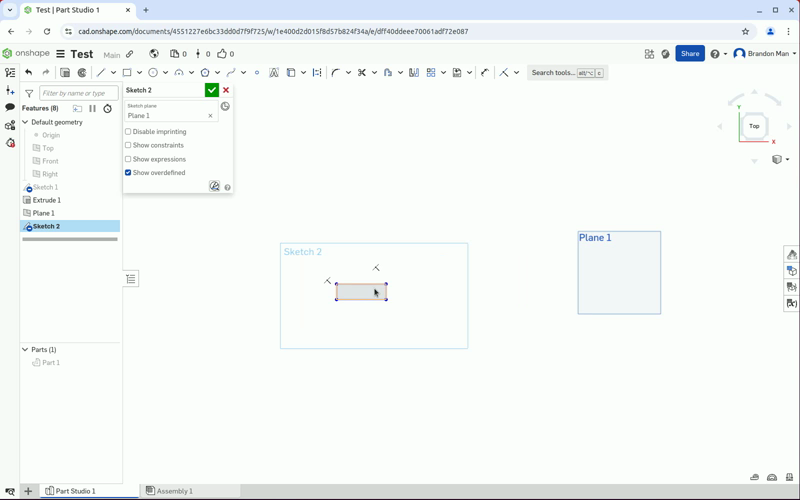
scroll(6)
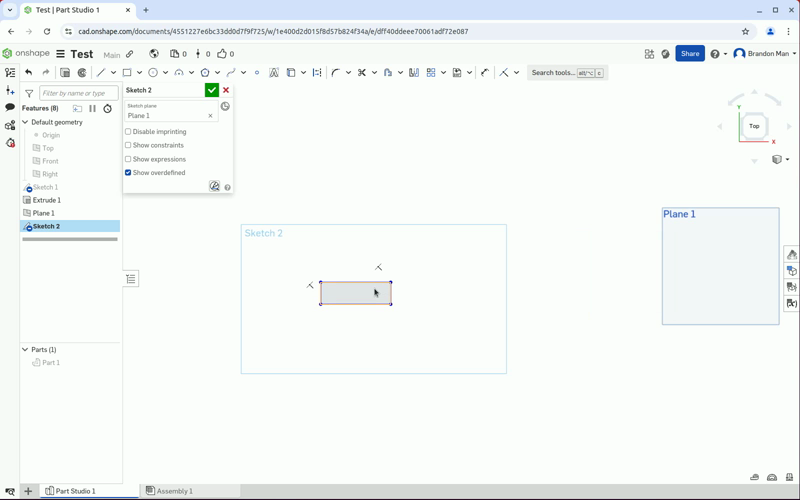
scroll(6)
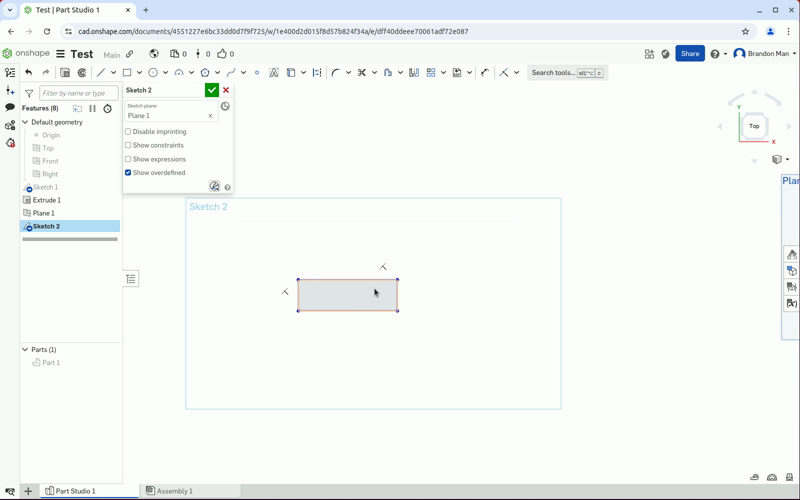
scroll(6)
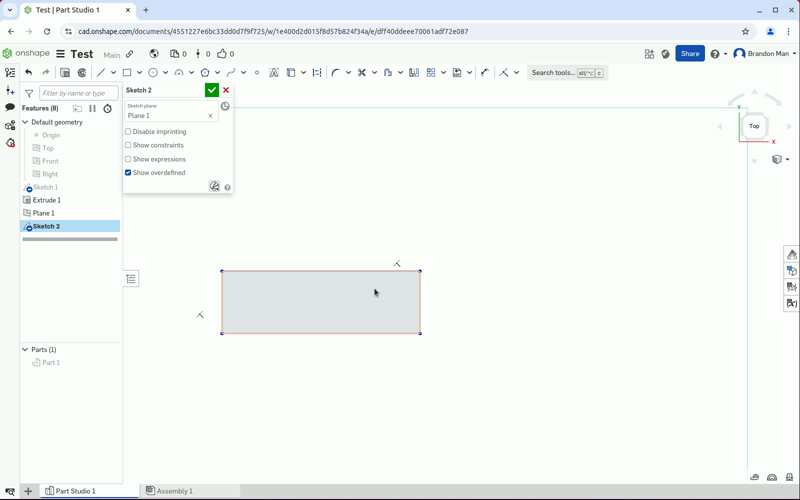
click(374, 288)
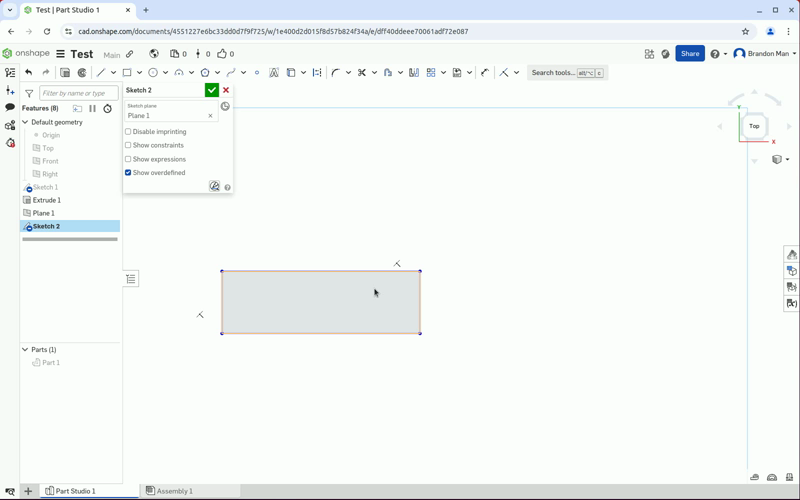
scroll(-6)
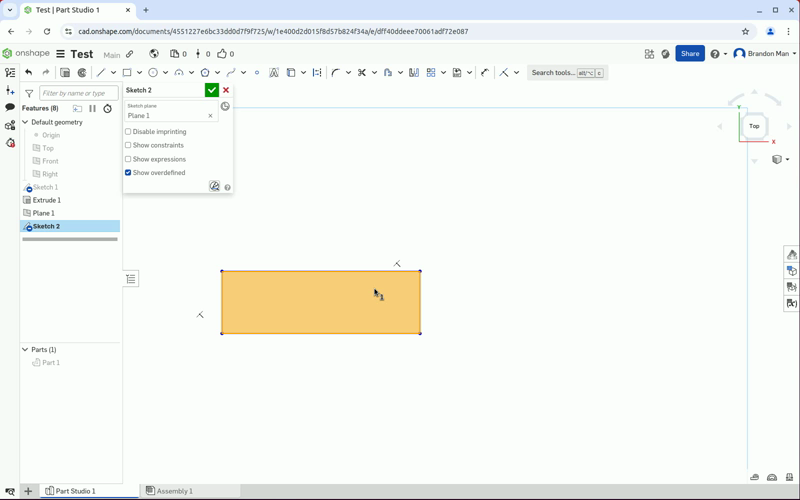
scroll(-6)
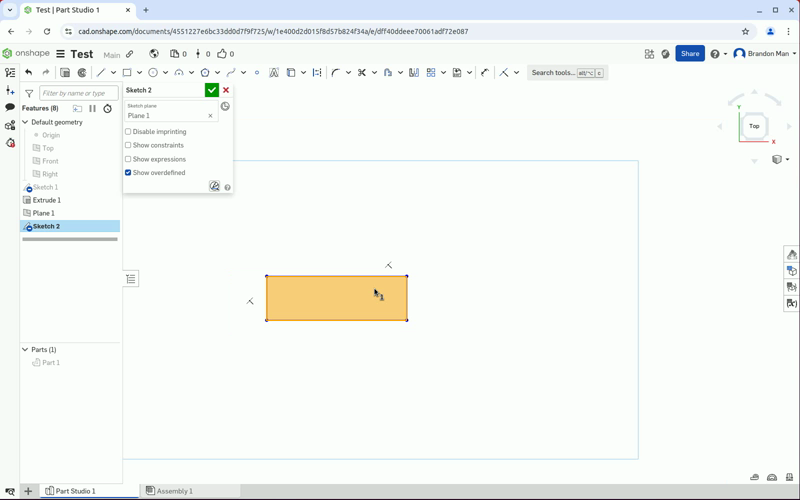
scroll(-6)
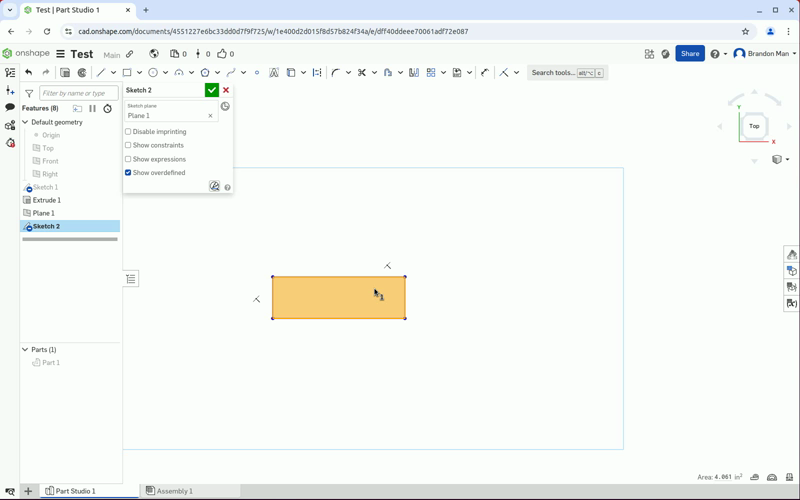
scroll(-6)
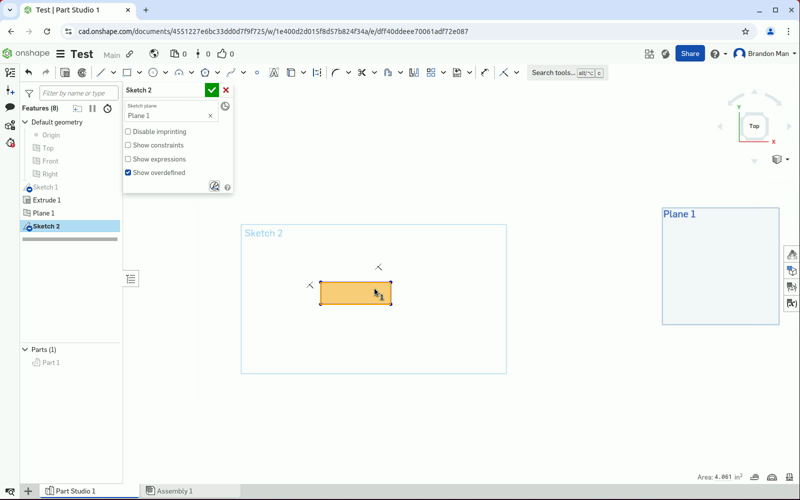
scroll(-6)
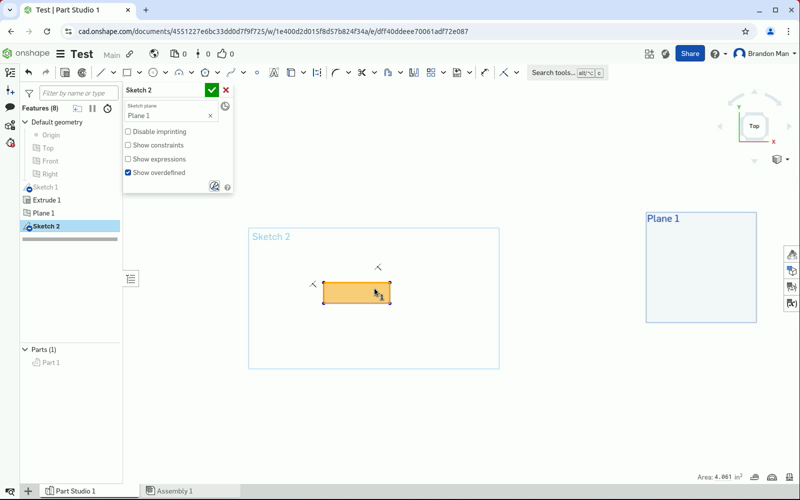
scroll(-6)
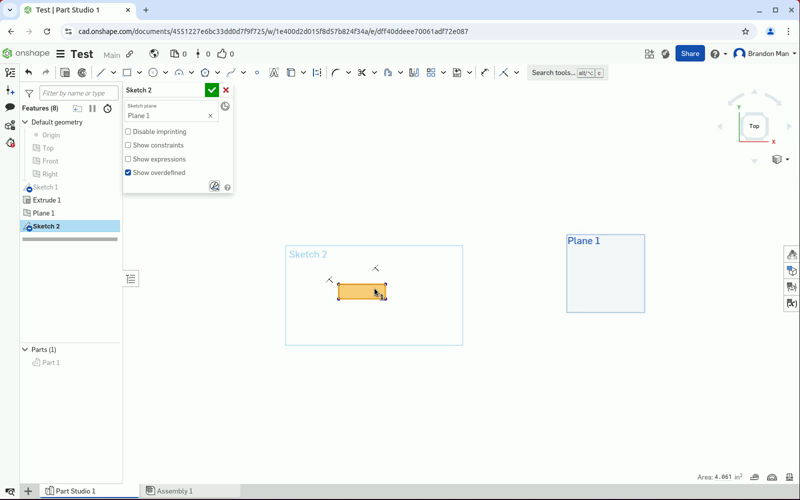
scroll(-6)
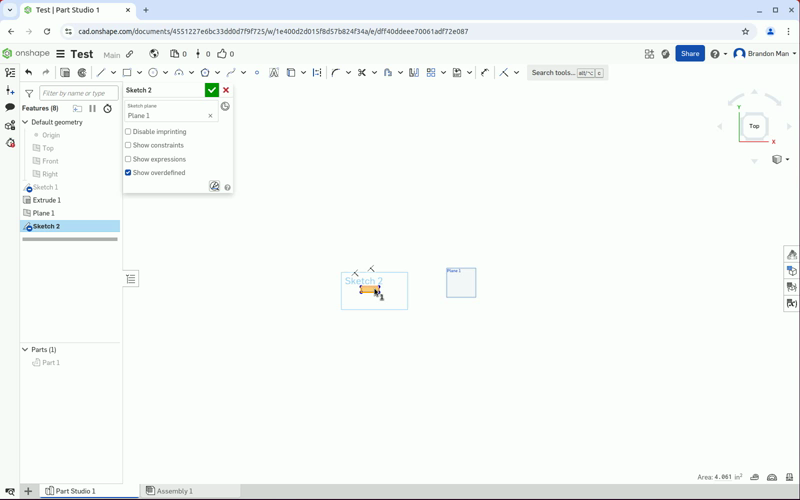
mouse_move(73, 352)
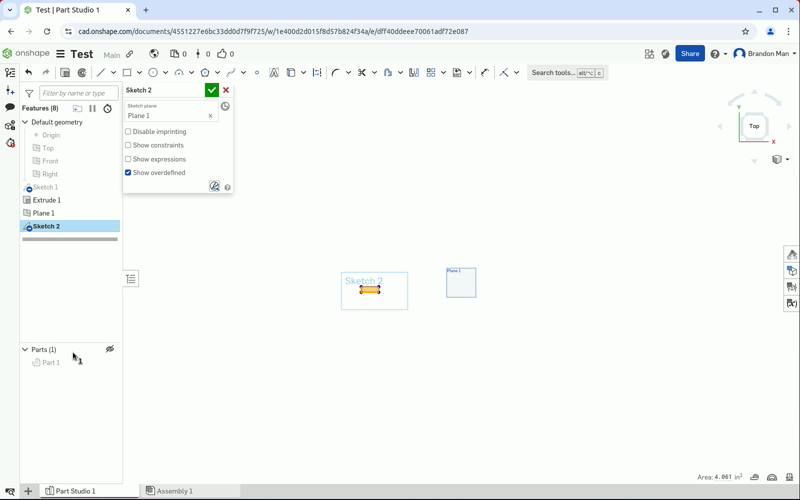
key(shift+y)
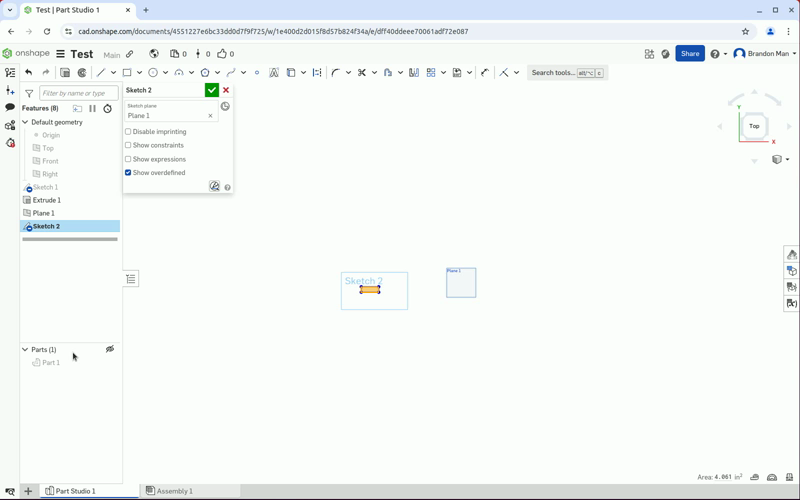
key(shift+e)
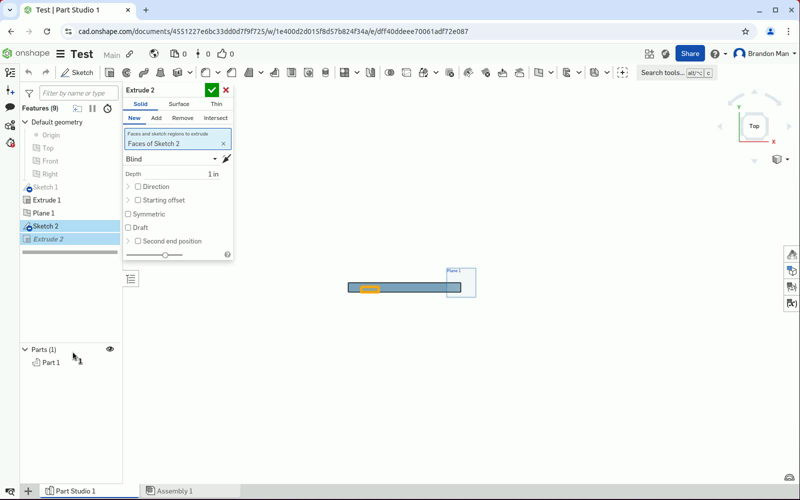
mouse_move(143, 106)
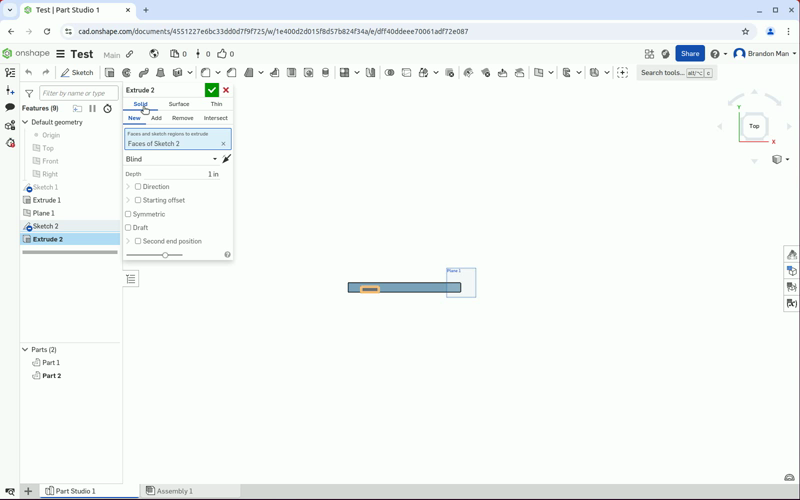
click(143, 106)
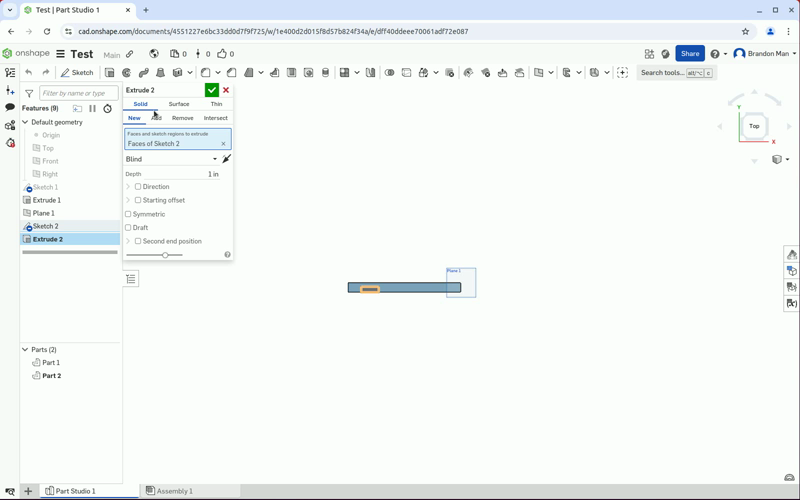
mouse_move(186, 120)
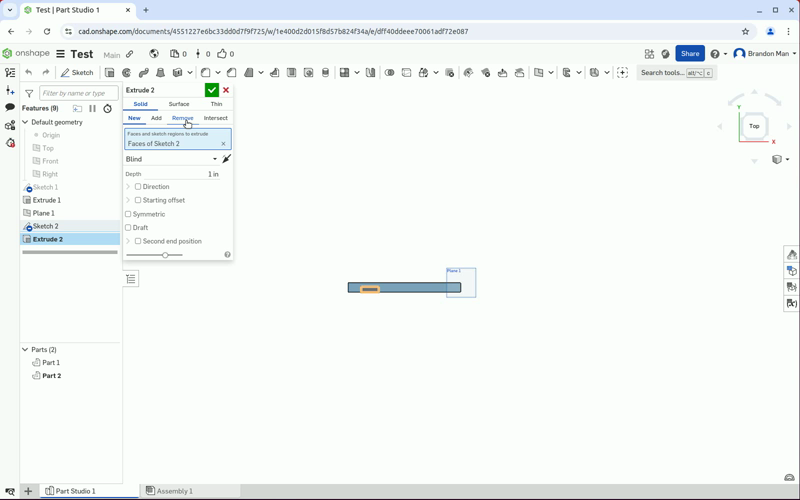
click(186, 120)
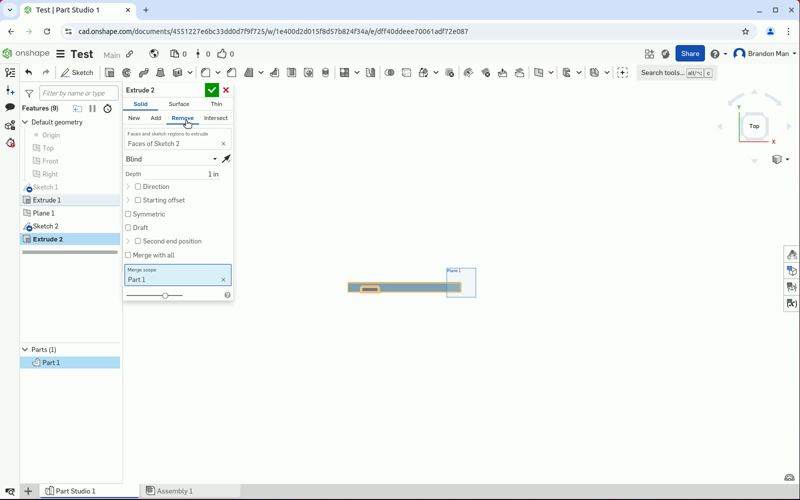
key(tab, 4)
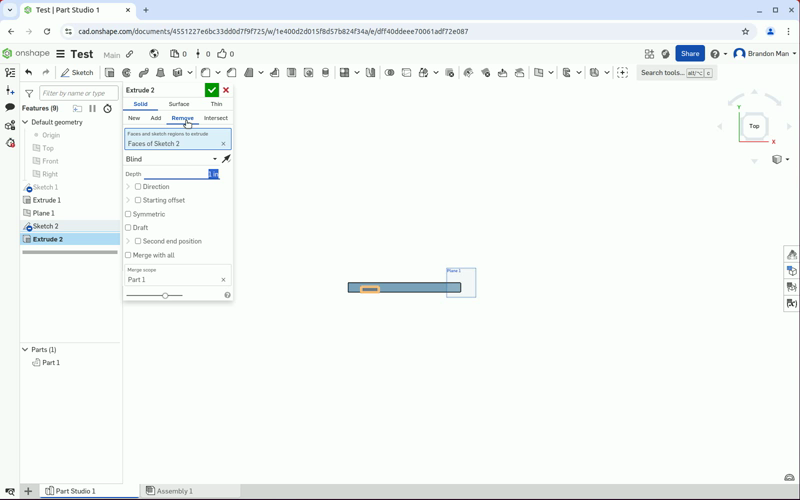
text(4.574)
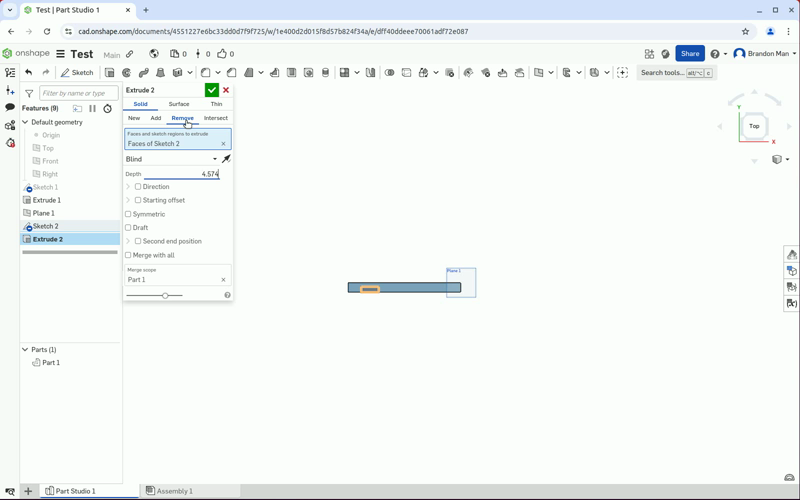
key(tab, 6)
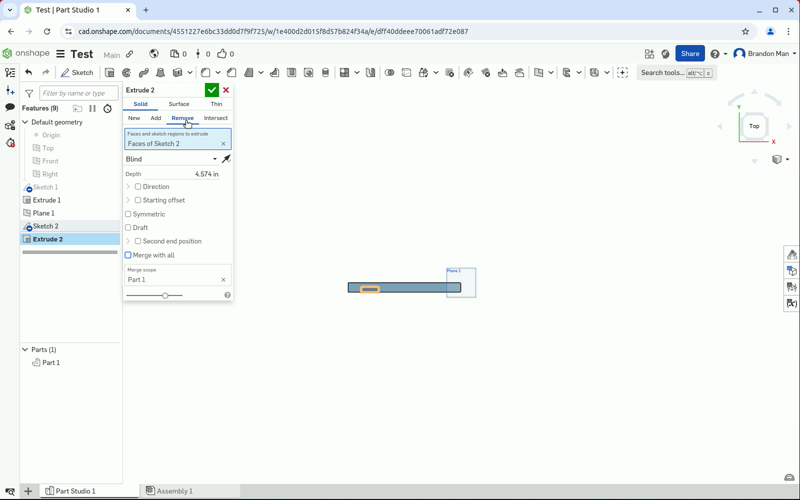
key(space)
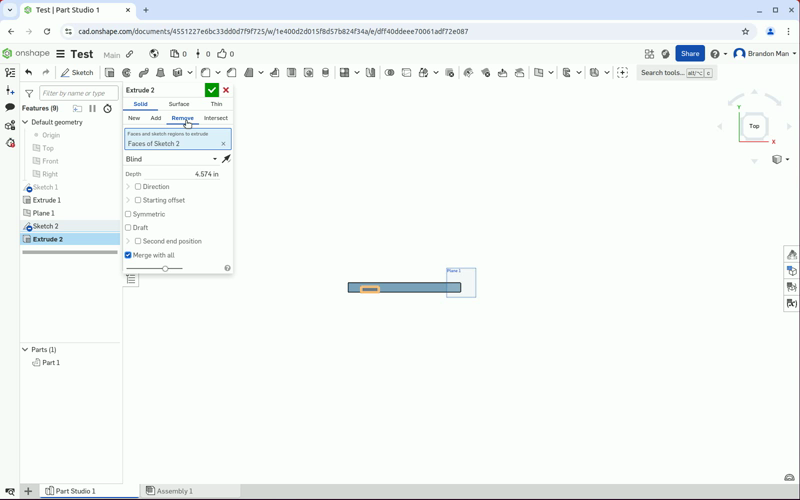
key(enter)
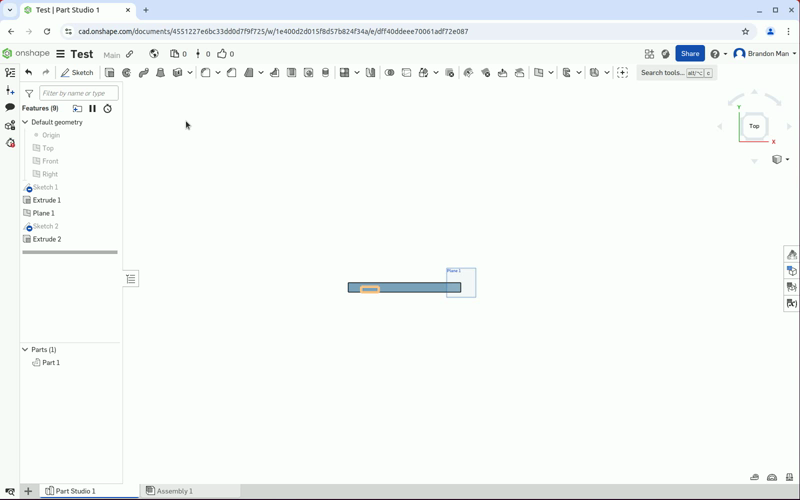
key(shift+h)
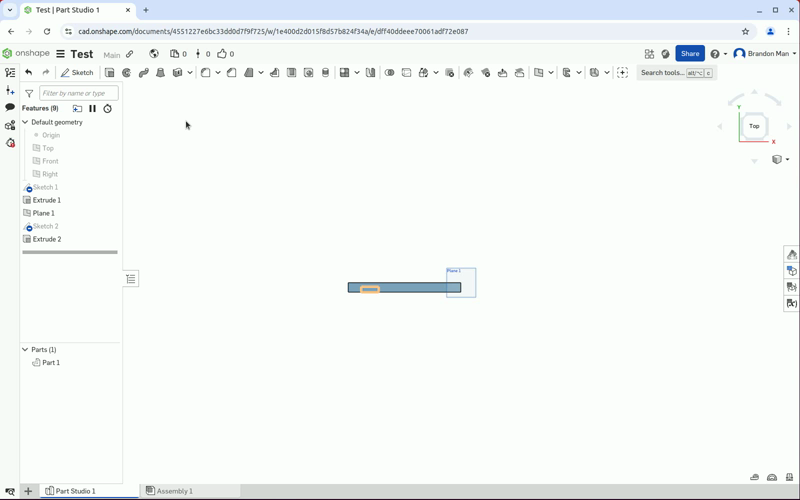
key(shift+h)
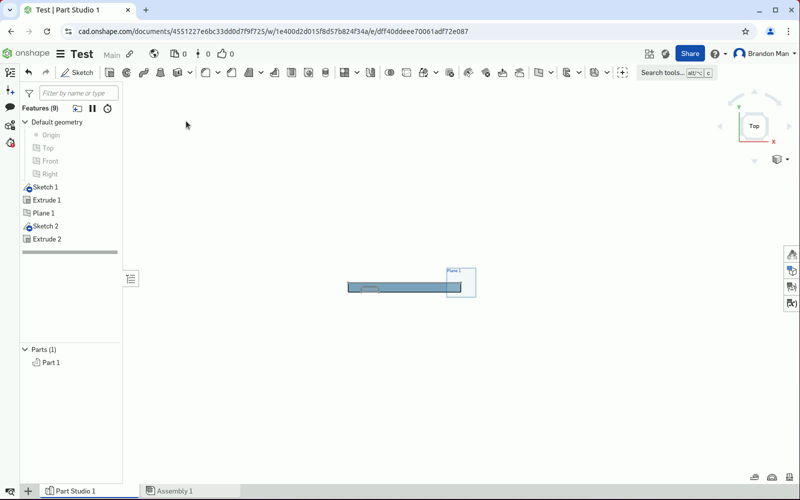
key(shift+7)
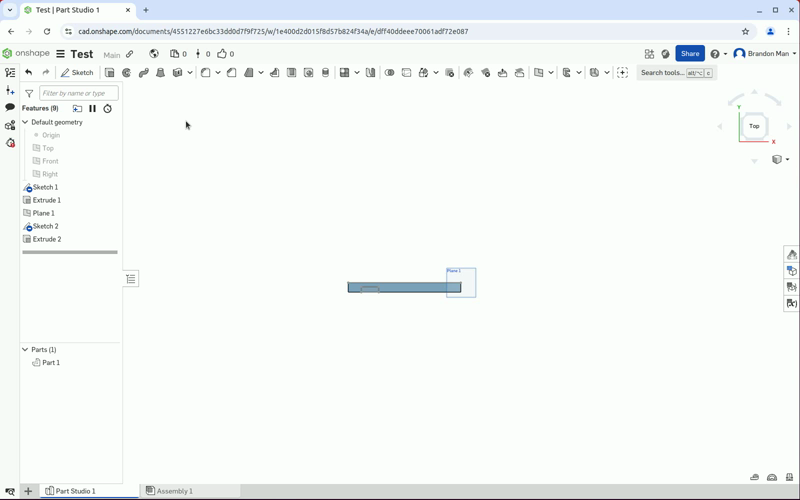
key(up, 3)
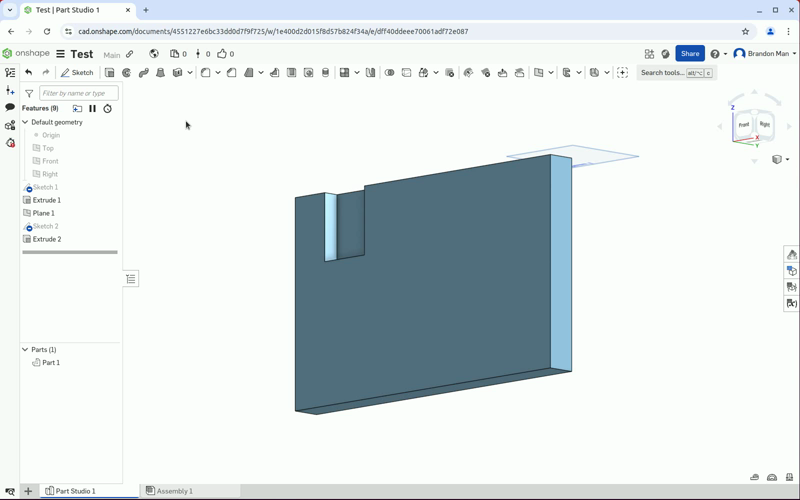
key(left, 3)
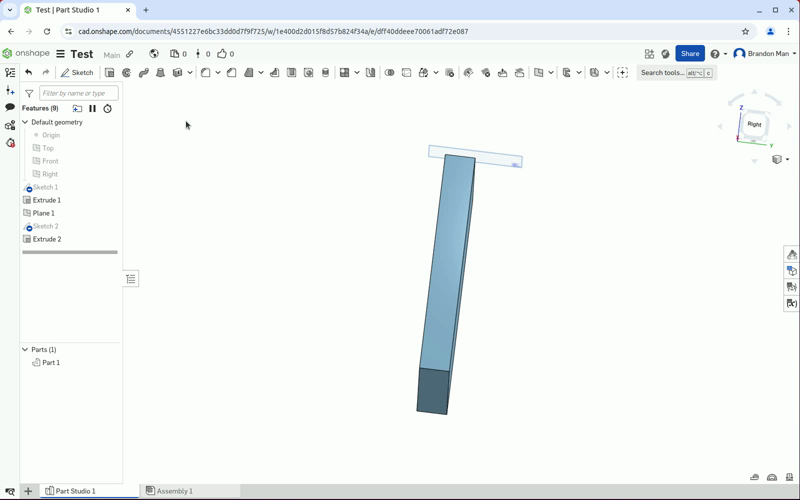
key(right, 3)
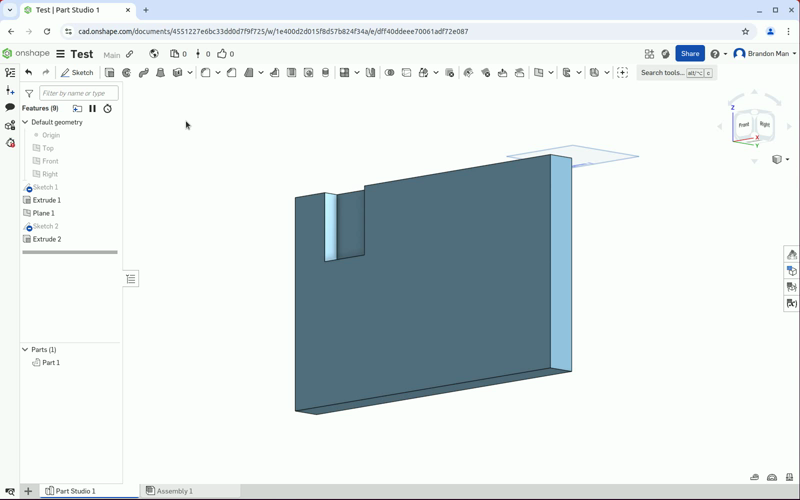
key(down, 3)
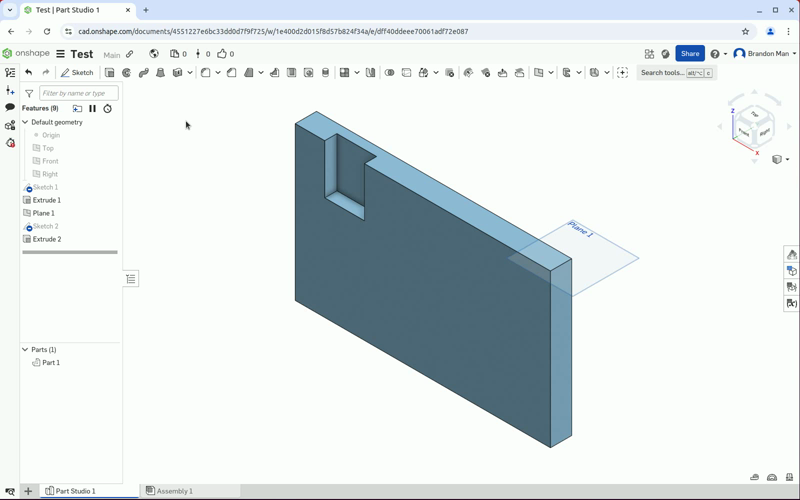
mouse_move(73, 189)
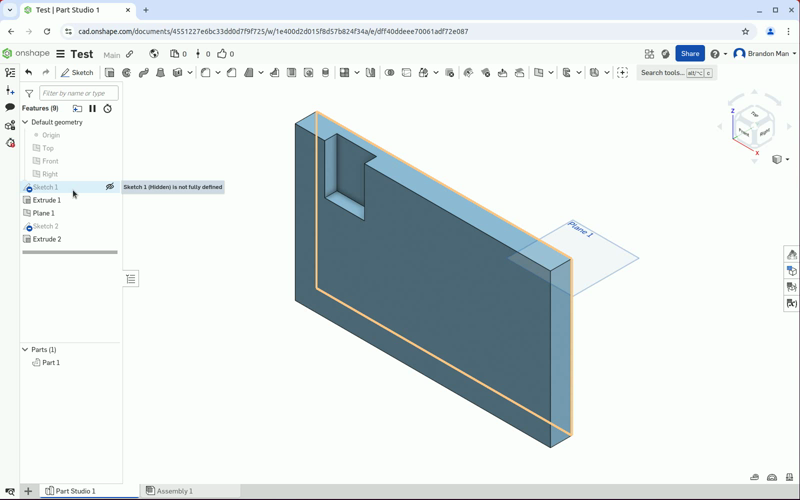
click(73, 189)